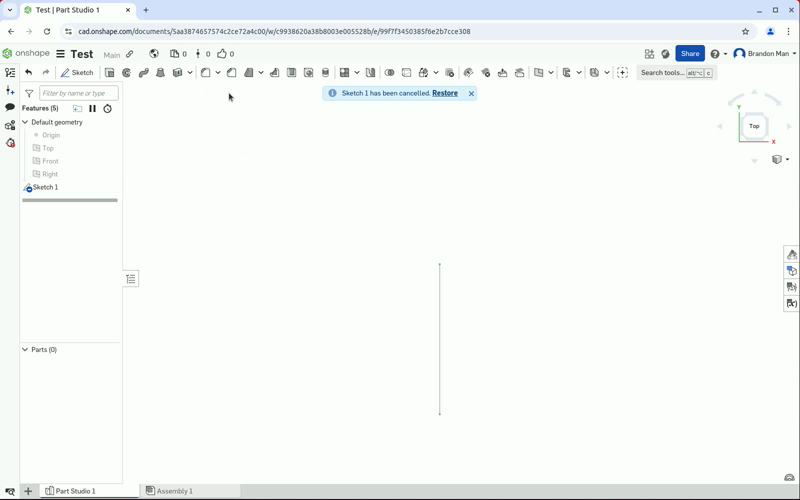
key(shift+h)
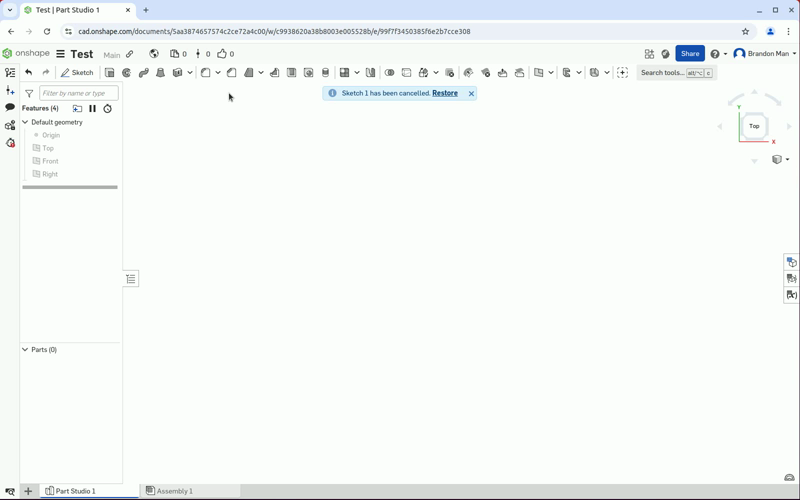
mouse_move(73, 352)
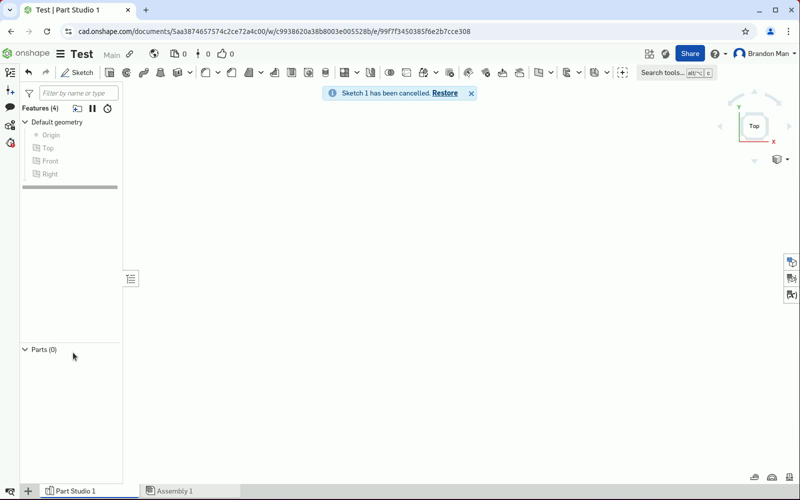
key(y)
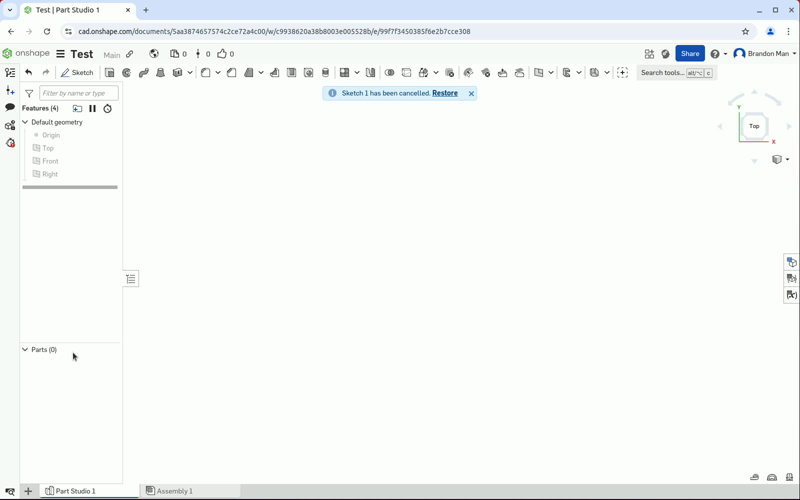
key(shift+p)
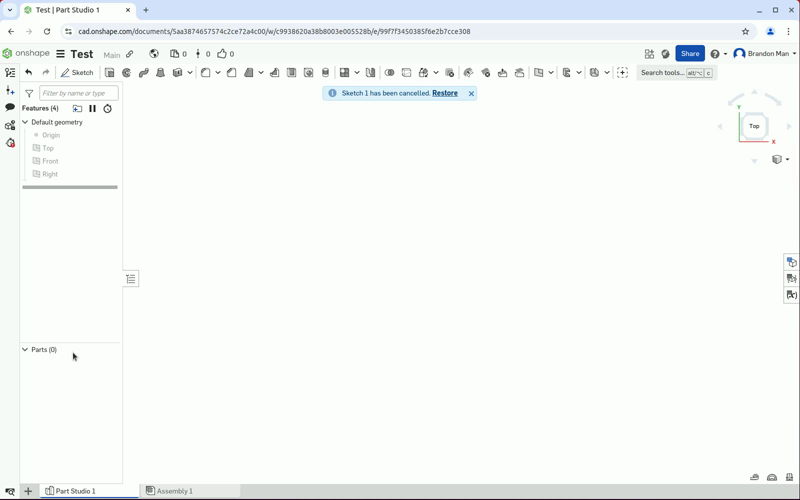
key(space)
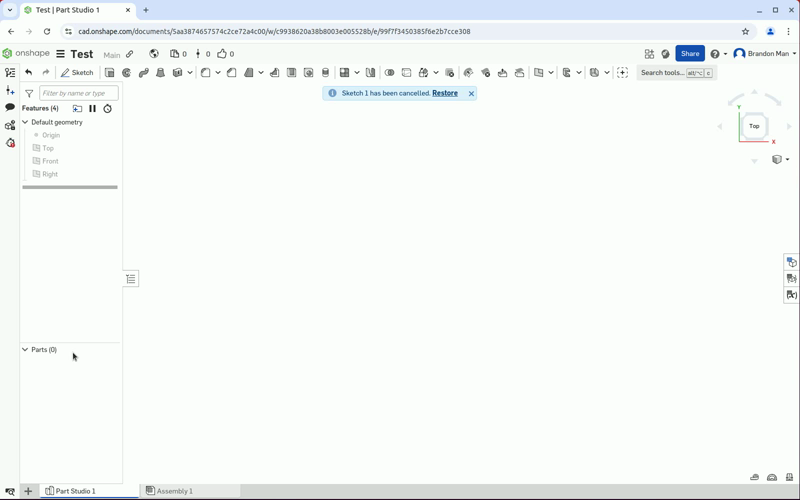
key_down(shift)
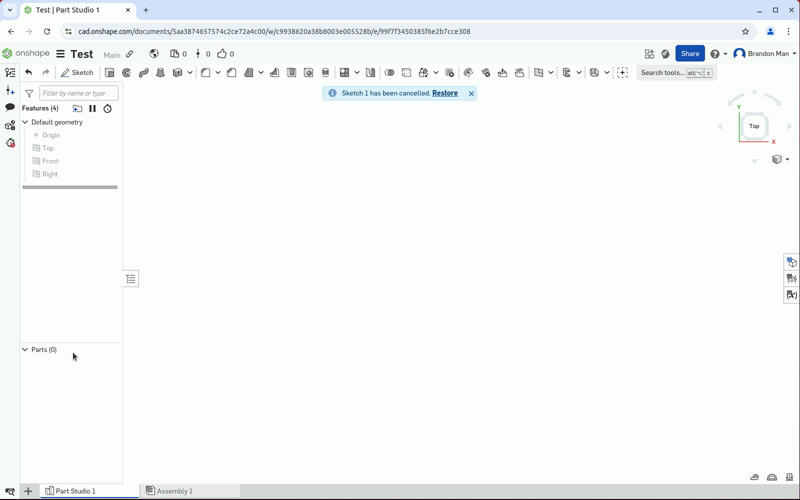
key(up)
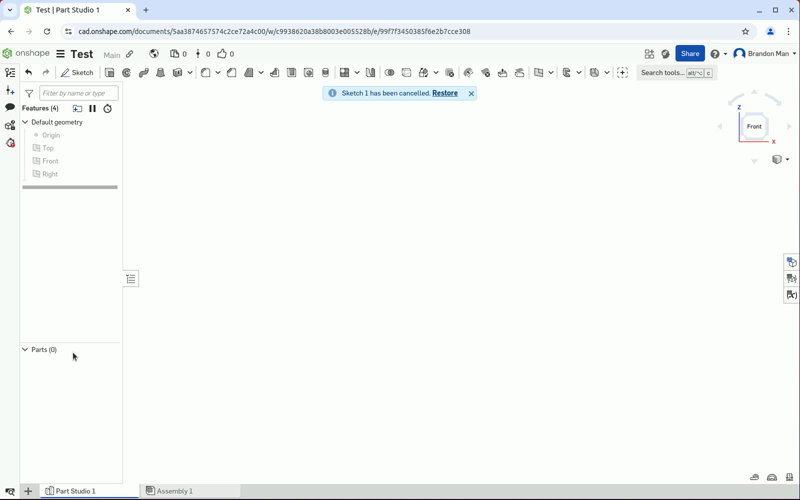
key_up(shift)
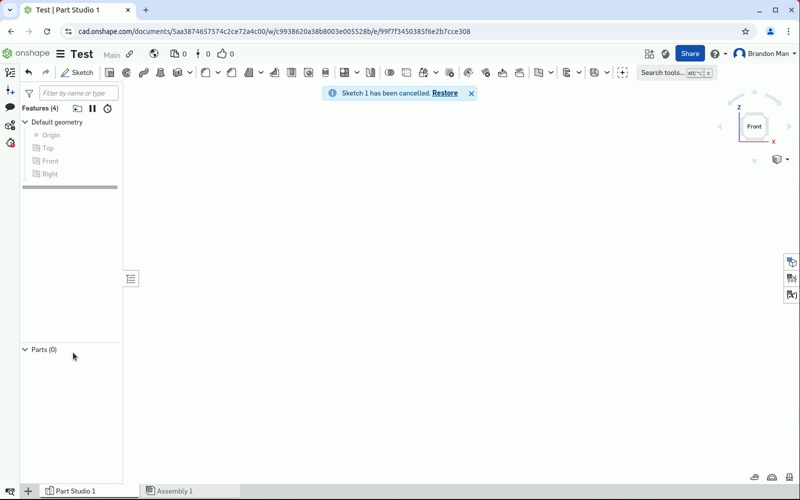
mouse_move(73, 352)
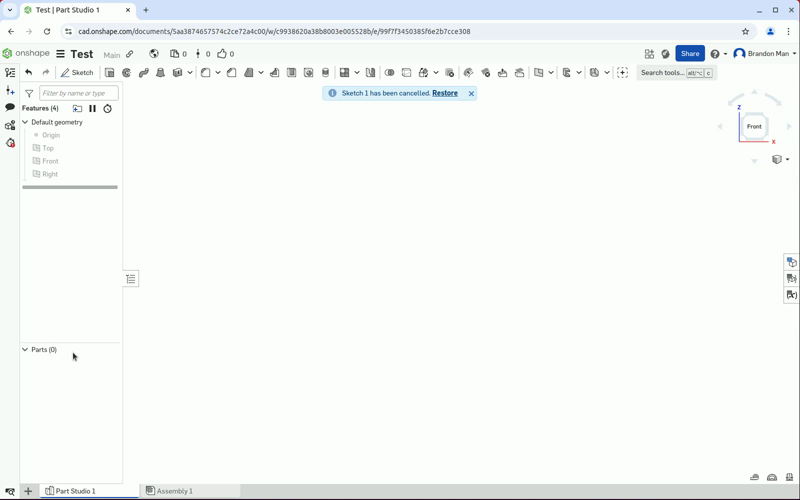
key(shift+y)
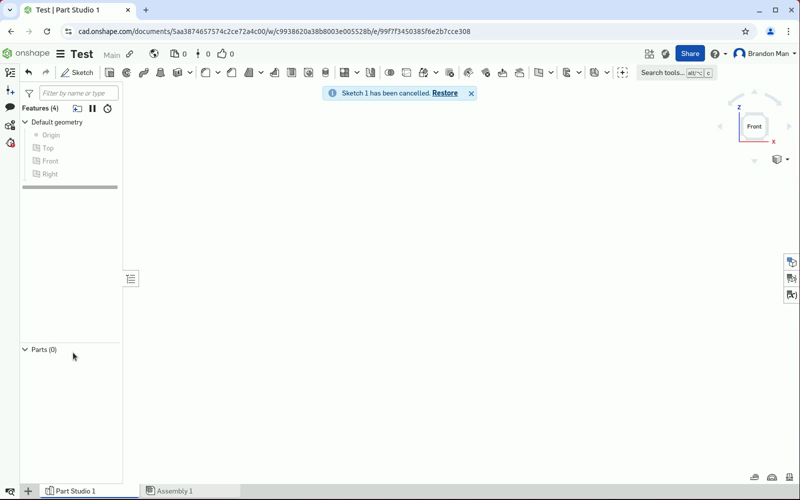
key(shift+s)
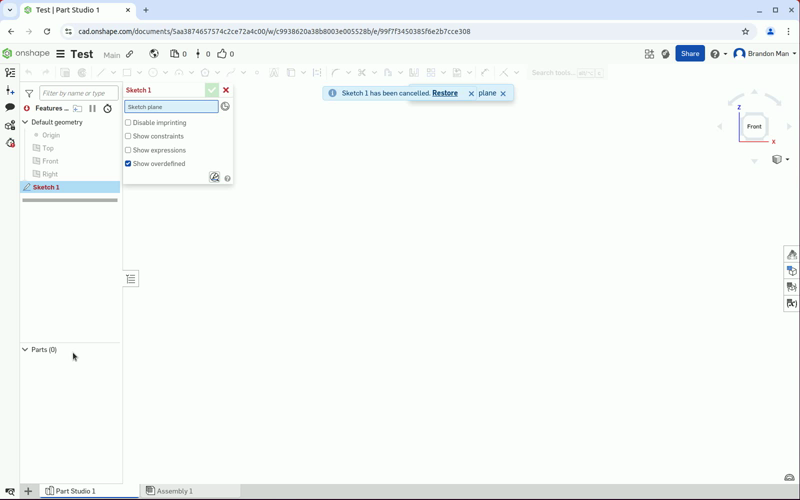
mouse_move(73, 163)
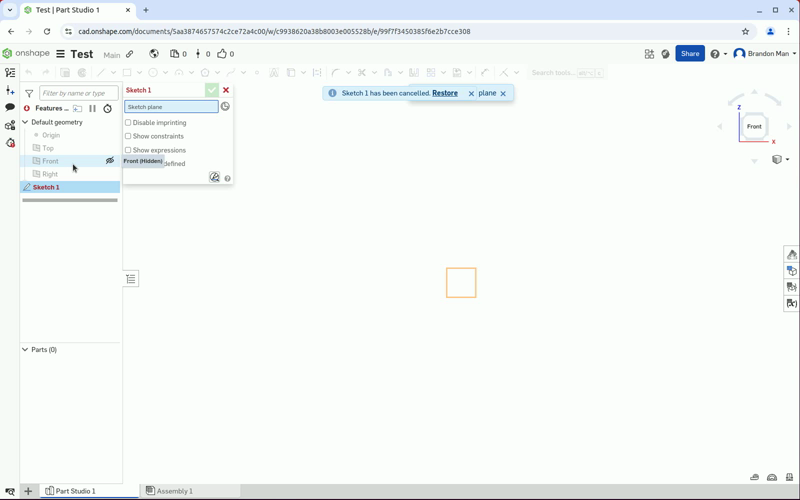
click(73, 163)
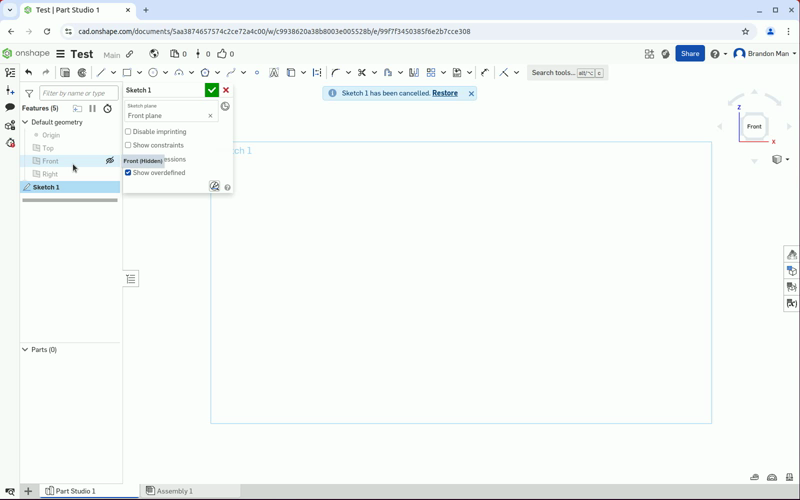
mouse_move(73, 352)
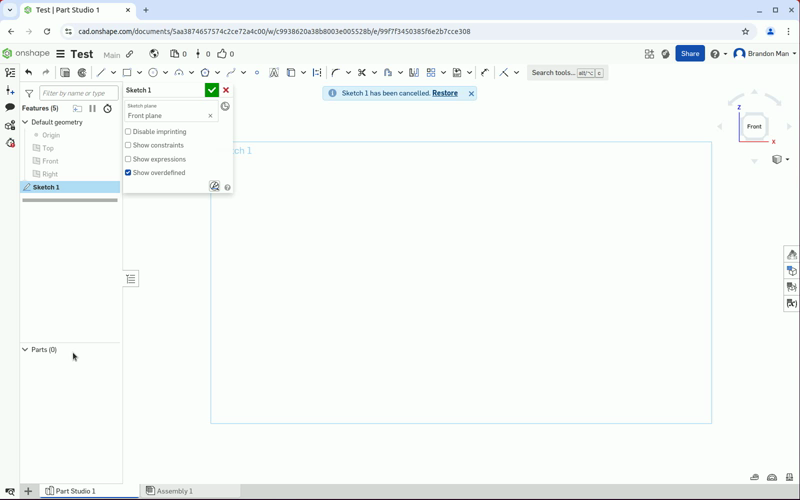
key(y)
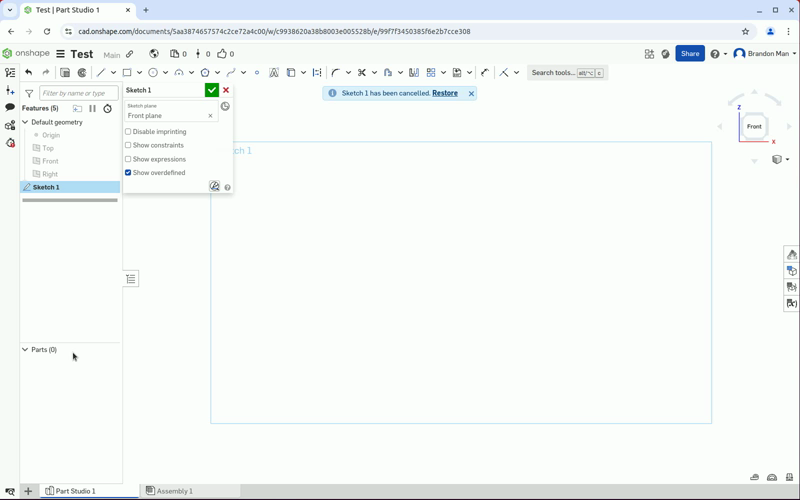
key(l)
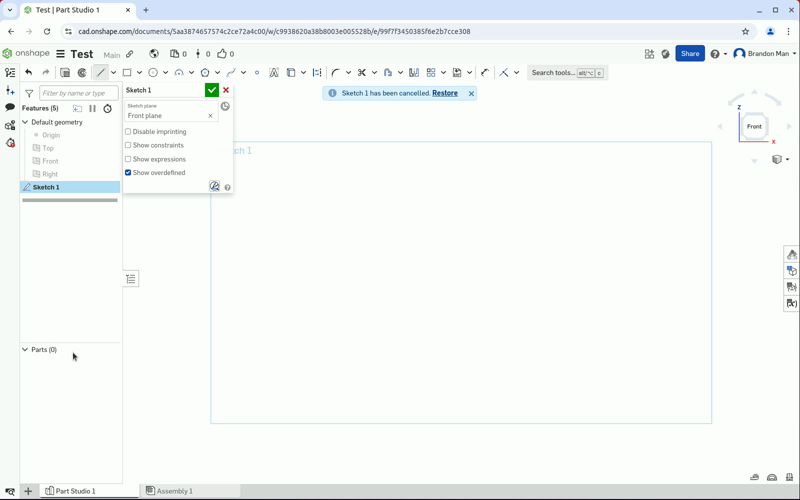
key_down(shift)
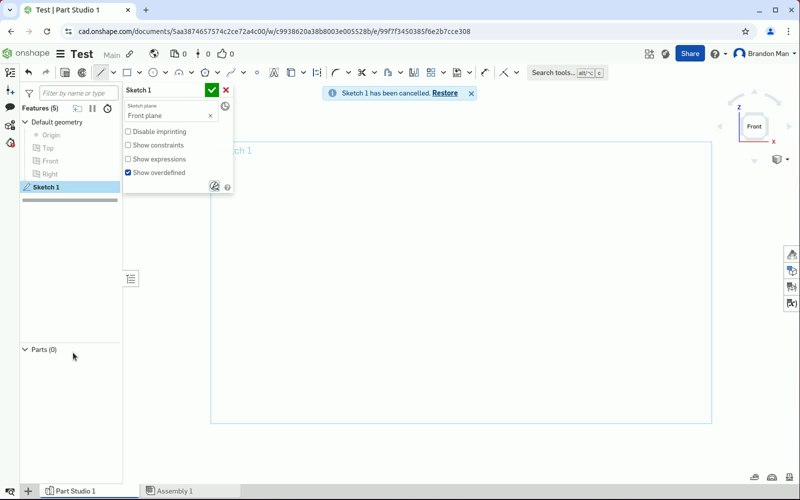
mouse_move(348, 215)
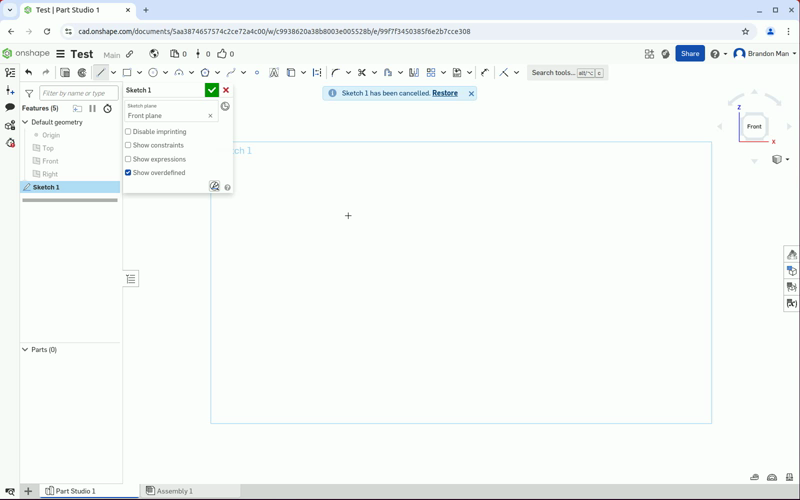
click(348, 215)
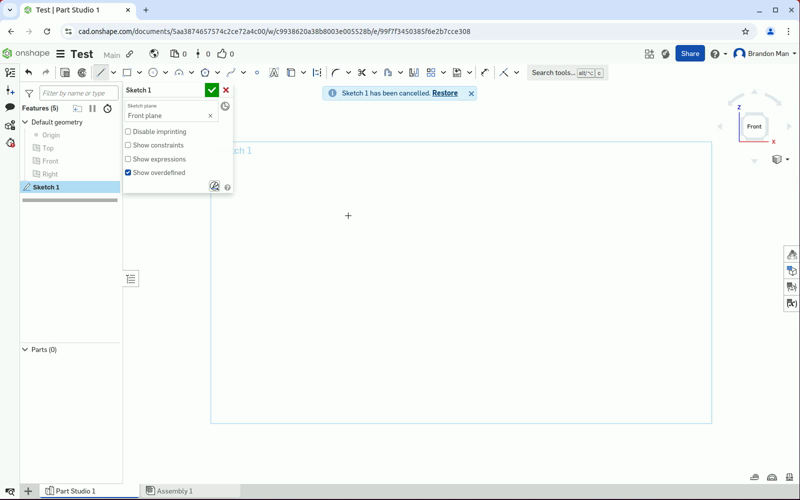
key_up(shift)
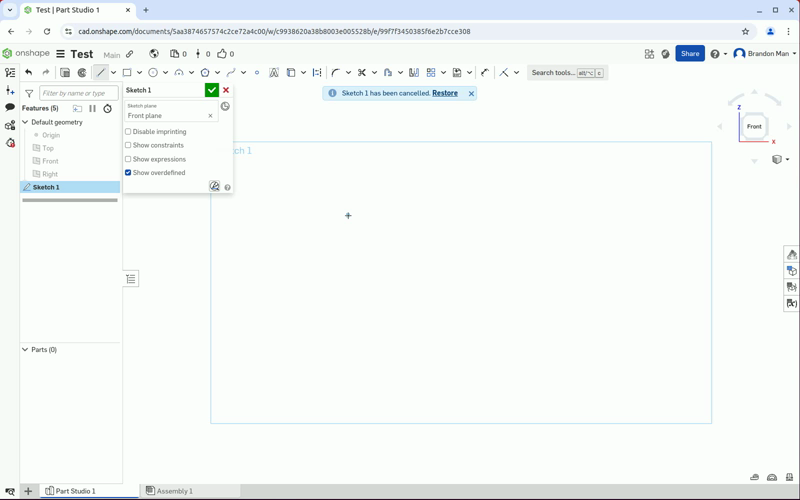
key_down(shift)
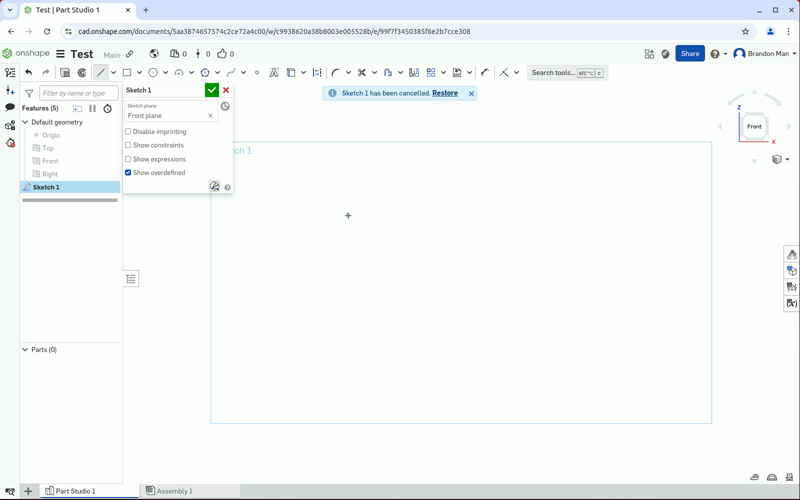
mouse_move(378, 215)
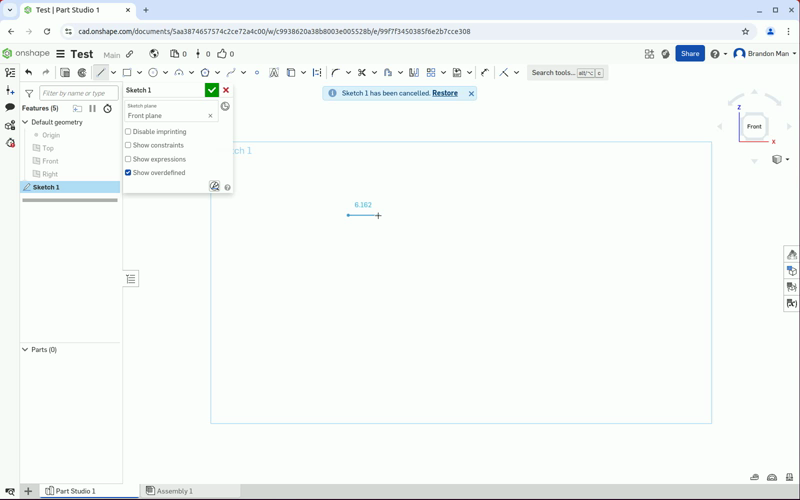
mouse_move(404, 215)
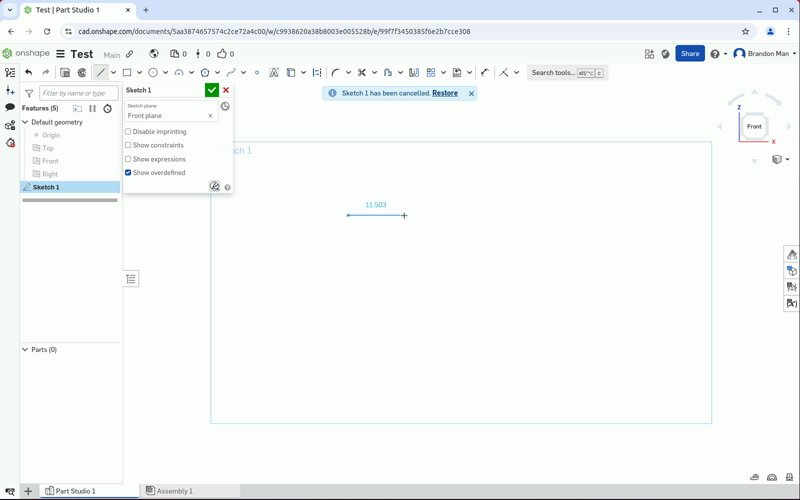
click(404, 215)
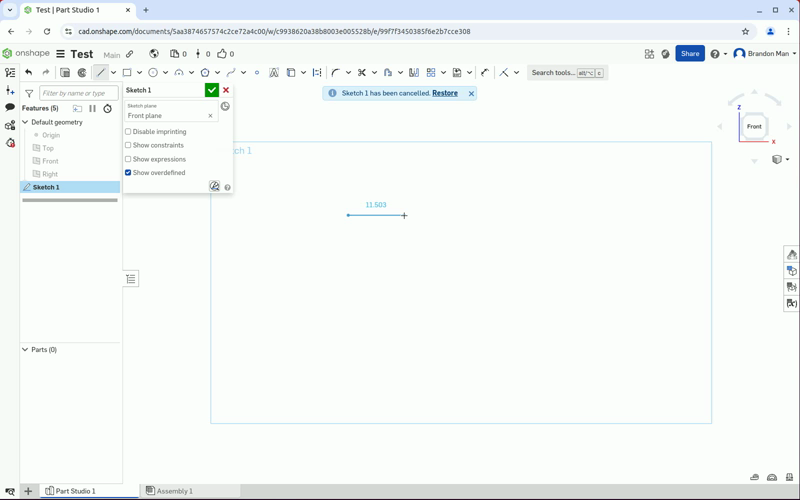
key_up(shift)
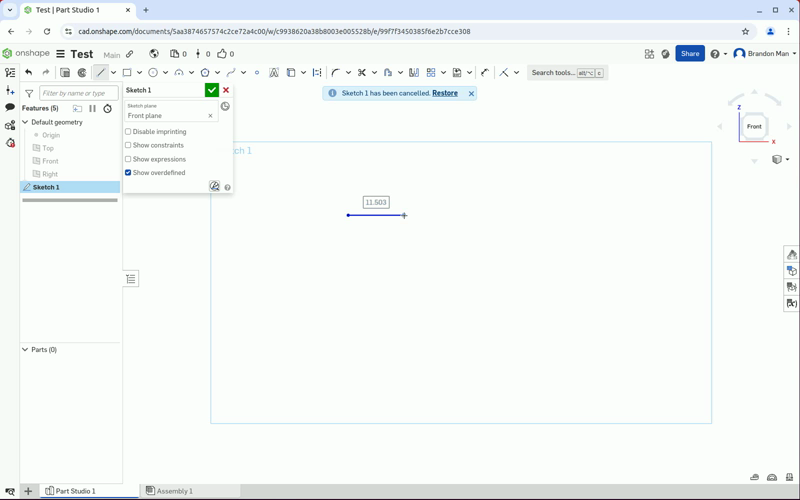
key_down(shift)
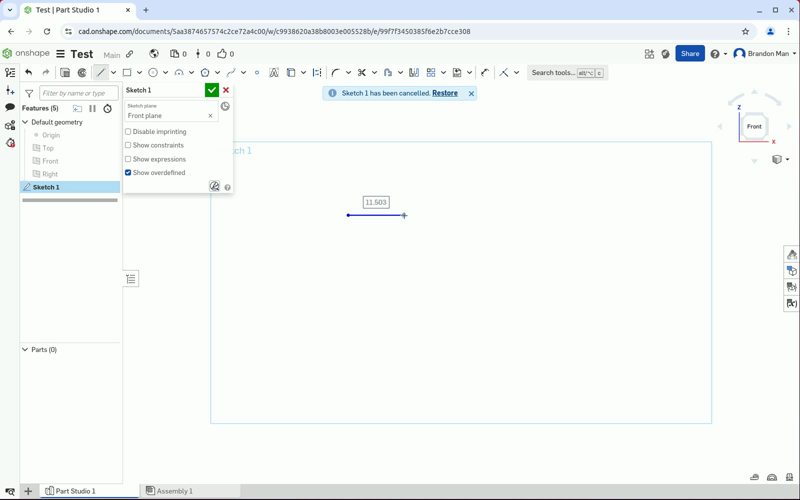
mouse_move(434, 215)
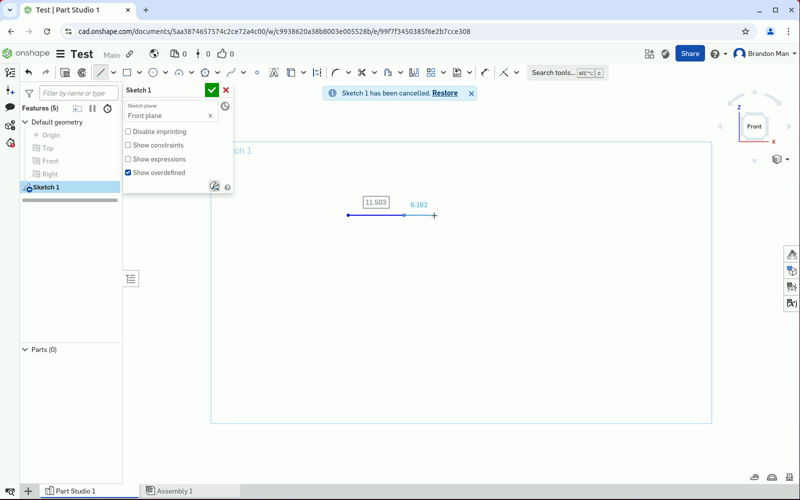
mouse_move(404, 178)
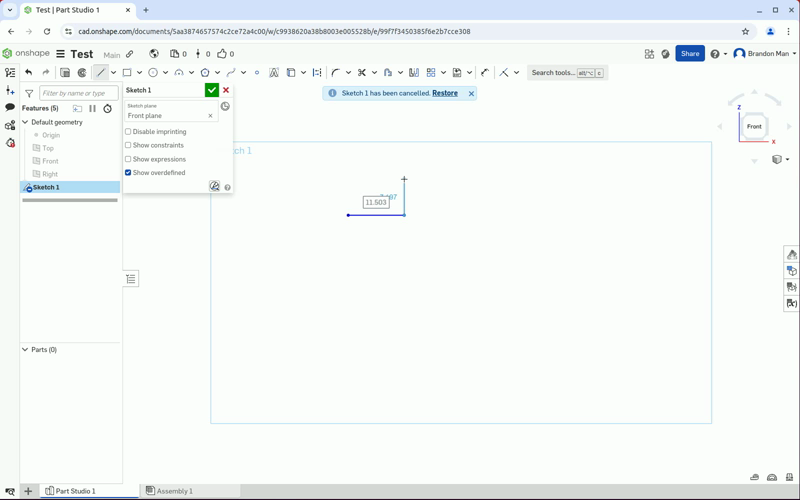
click(404, 178)
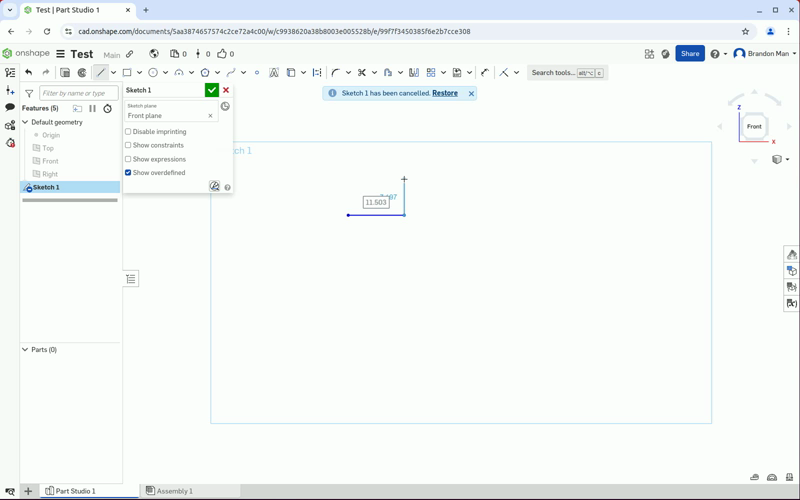
key_up(shift)
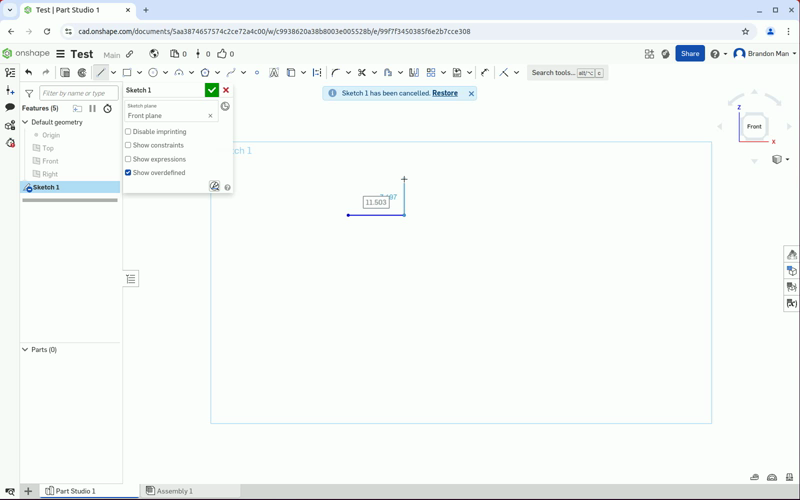
key_down(shift)
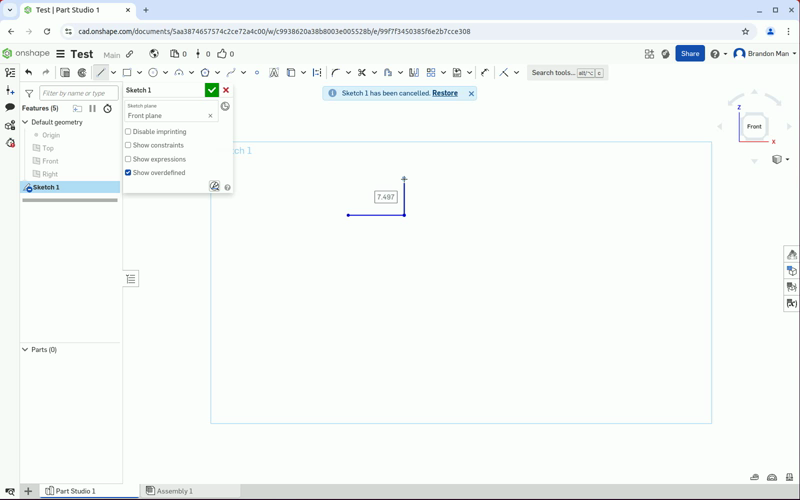
mouse_move(434, 178)
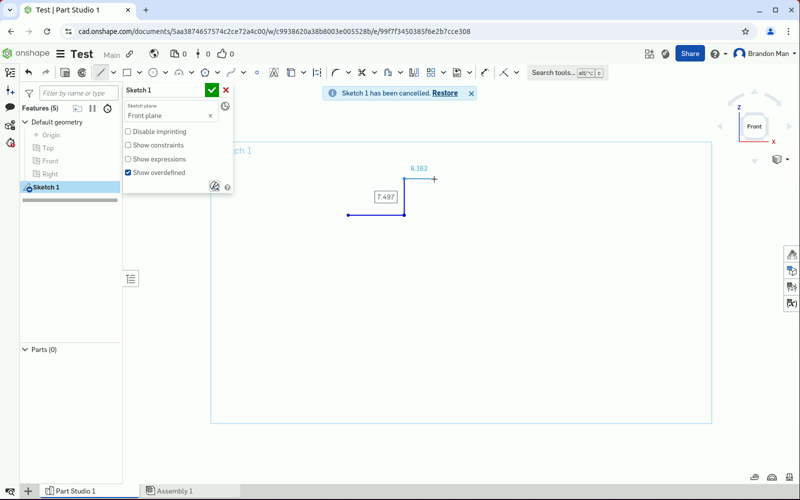
mouse_move(391, 178)
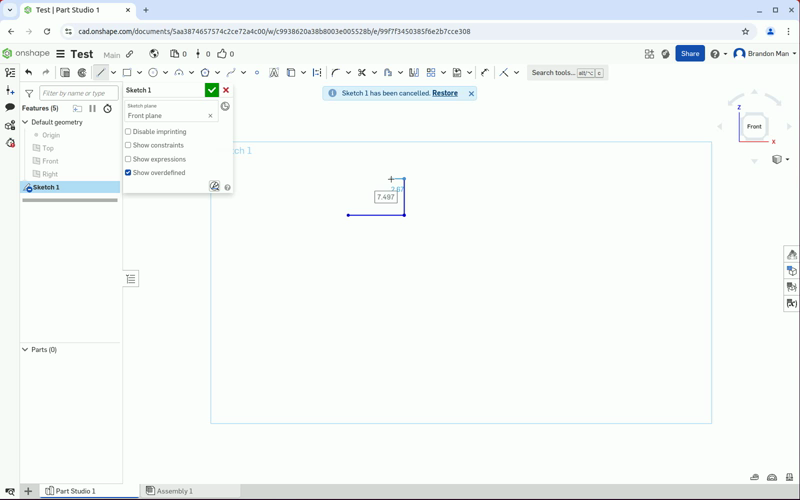
click(391, 178)
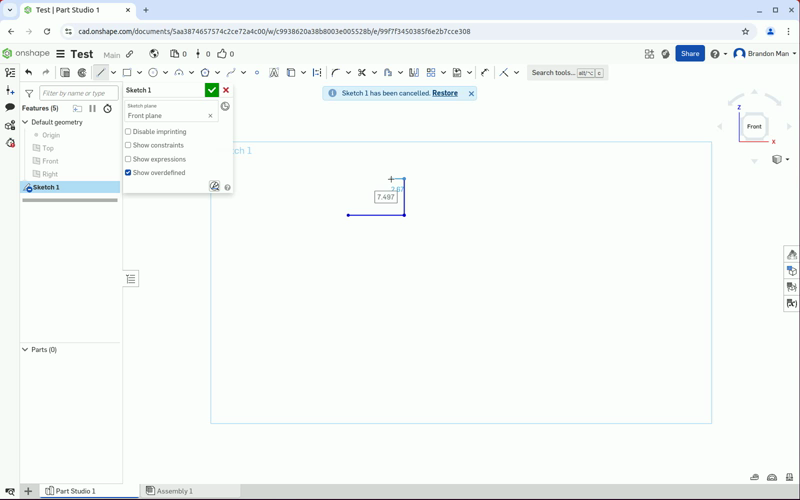
key_up(shift)
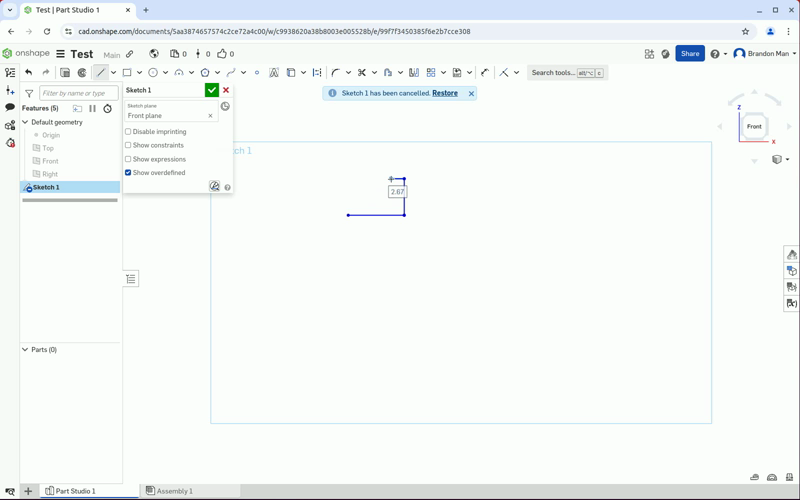
key_down(shift)
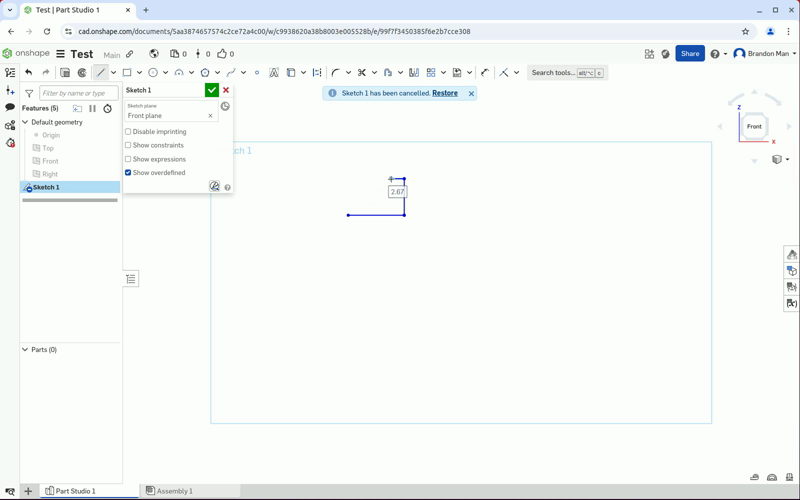
mouse_move(421, 178)
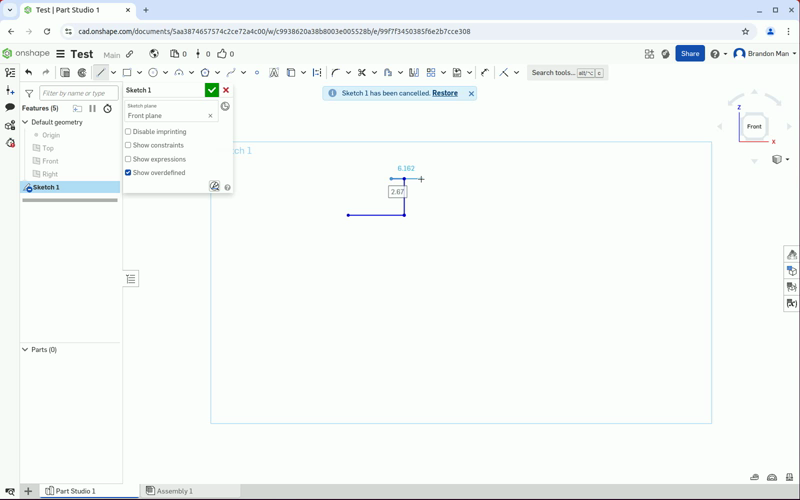
mouse_move(391, 192)
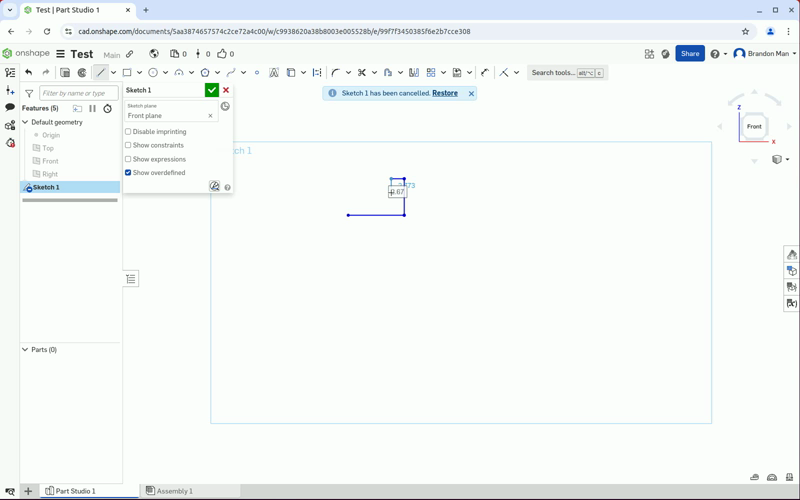
click(391, 192)
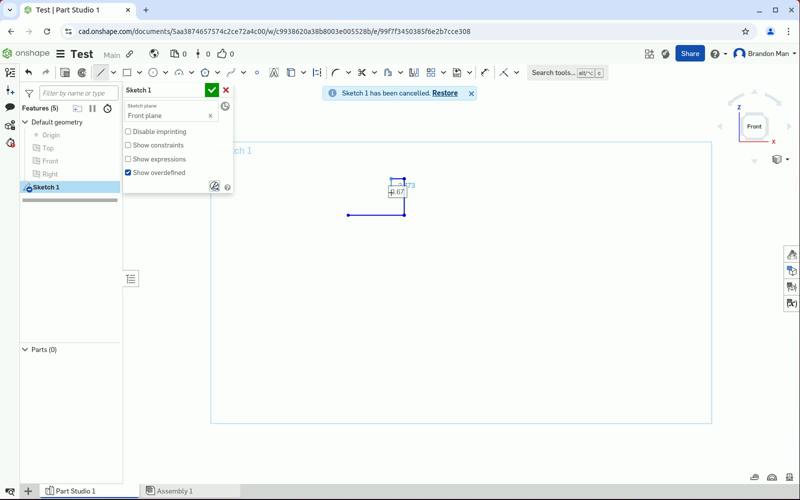
key_up(shift)
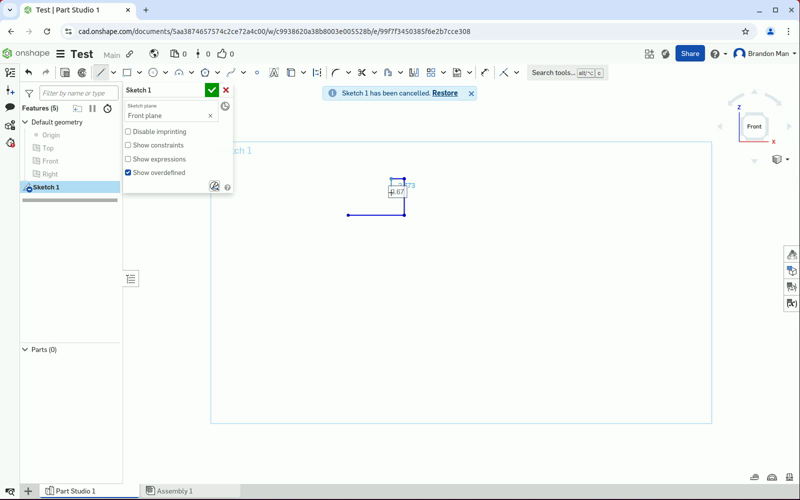
key_down(shift)
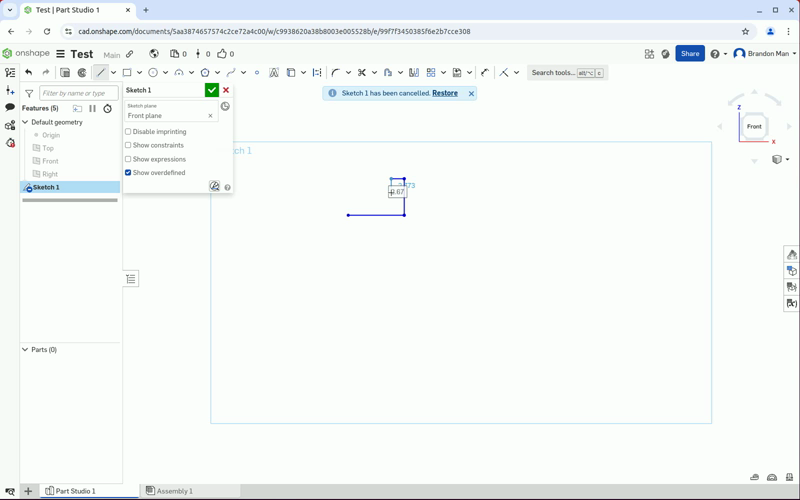
mouse_move(421, 192)
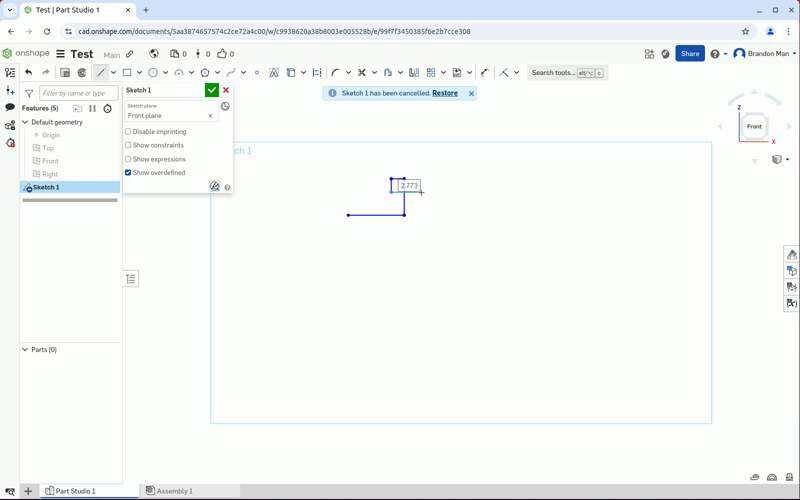
mouse_move(391, 203)
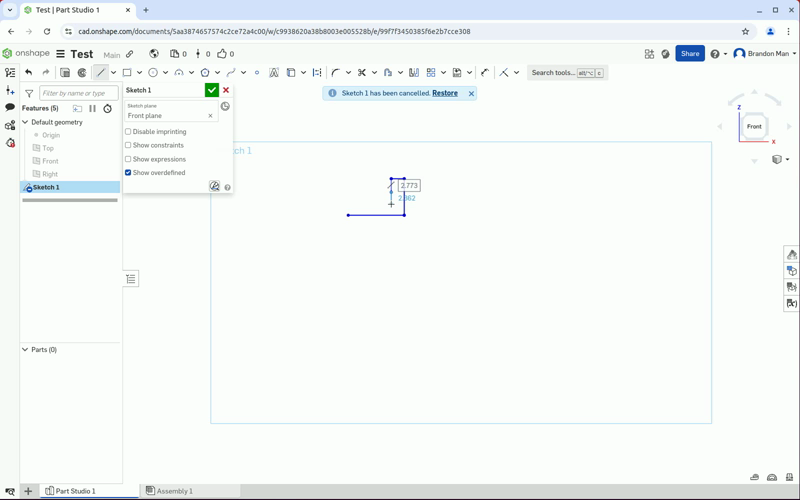
click(391, 203)
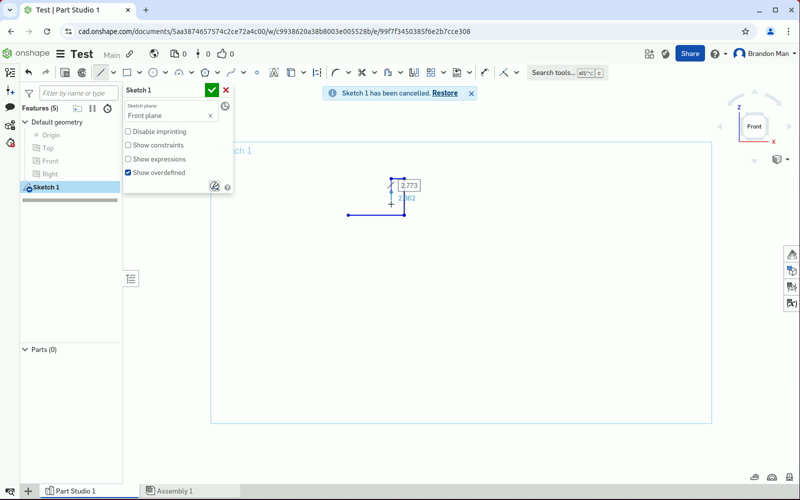
key_up(shift)
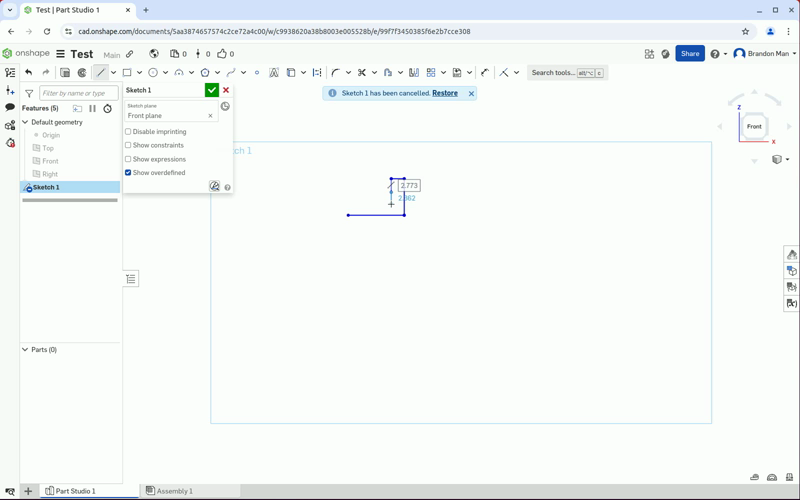
key_down(shift)
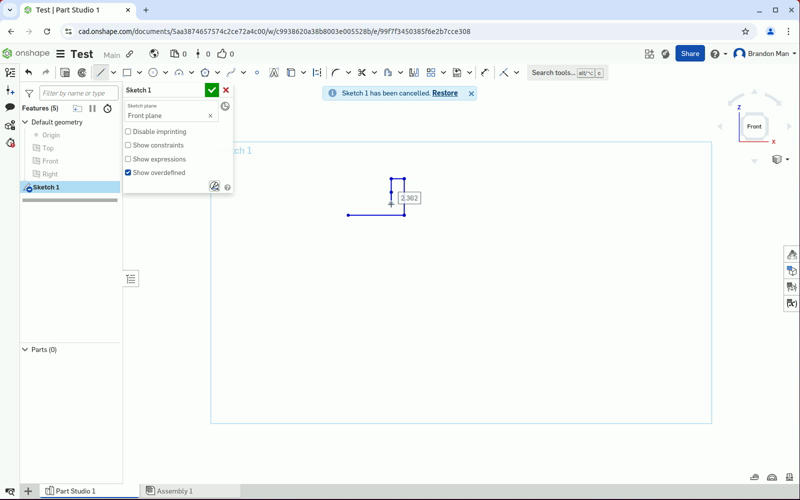
mouse_move(421, 203)
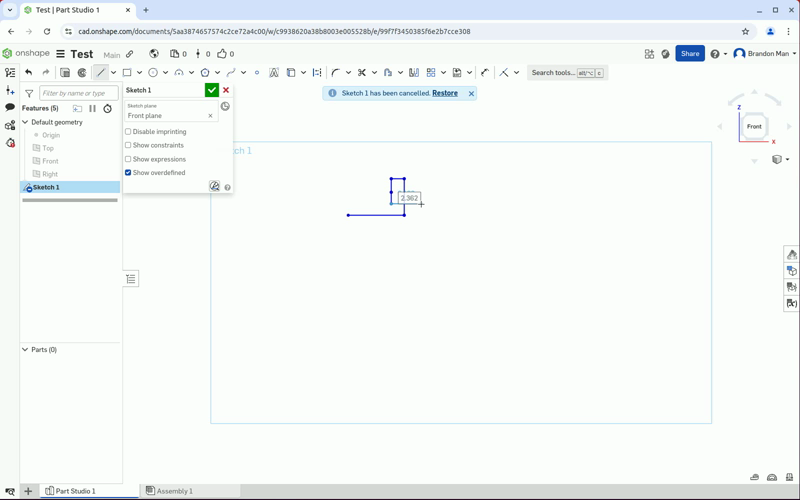
mouse_move(350, 203)
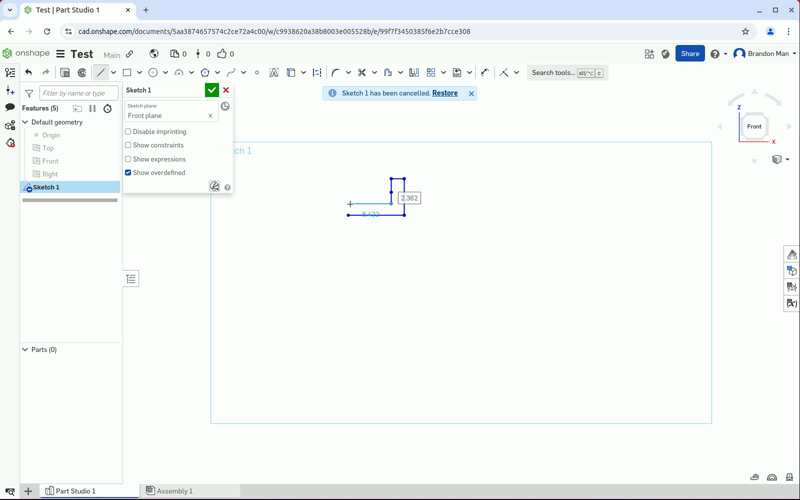
click(350, 203)
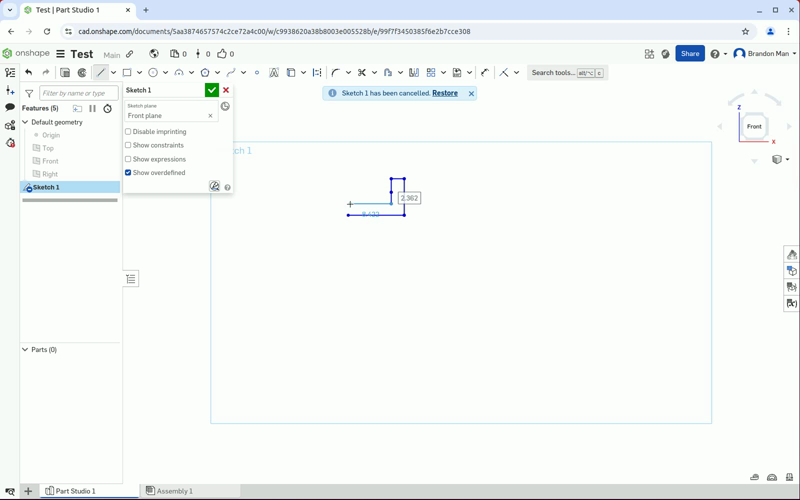
key_up(shift)
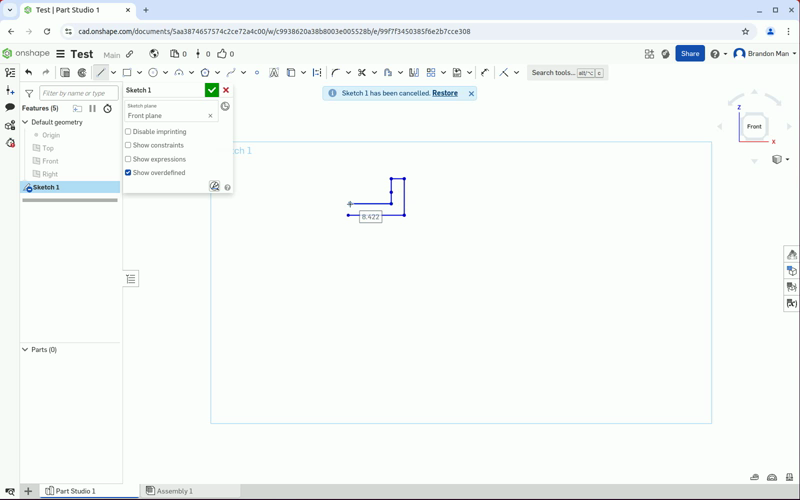
mouse_move(380, 203)
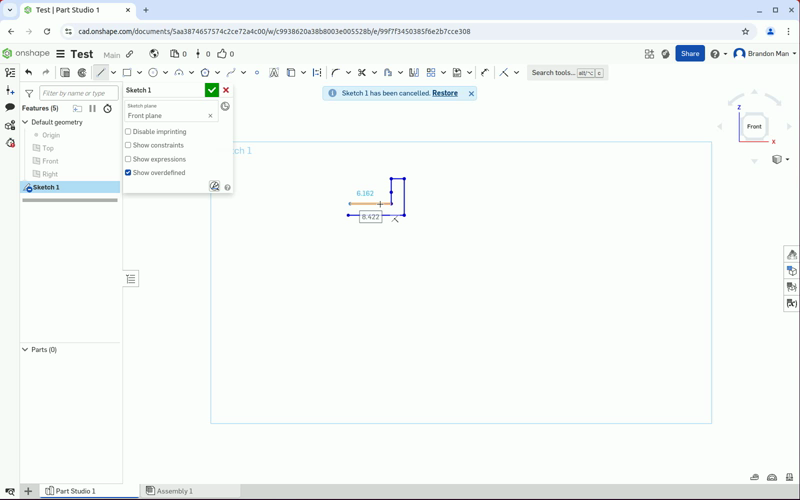
key_down(shift)
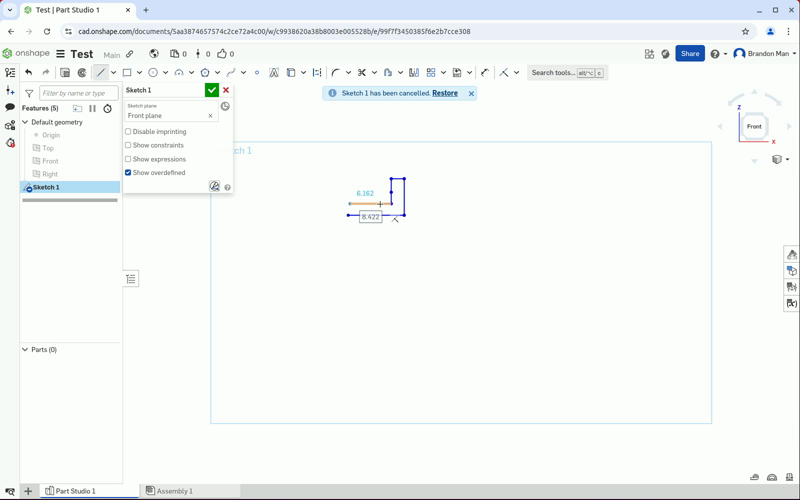
mouse_move(348, 215)
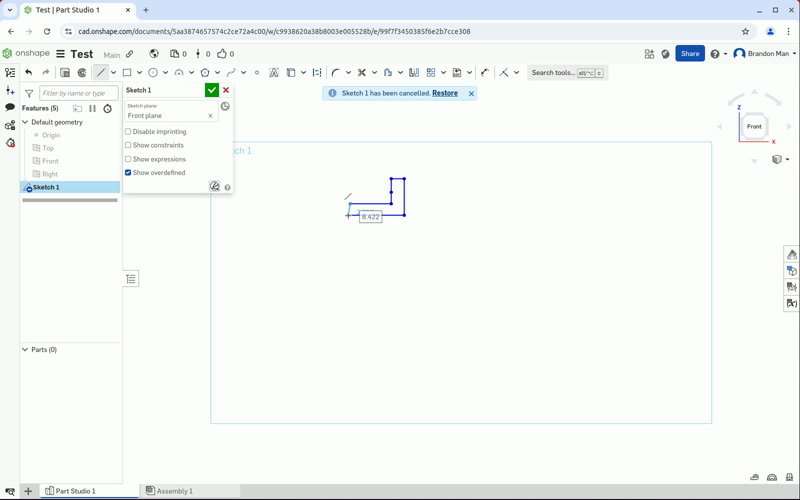
key_up(shift)
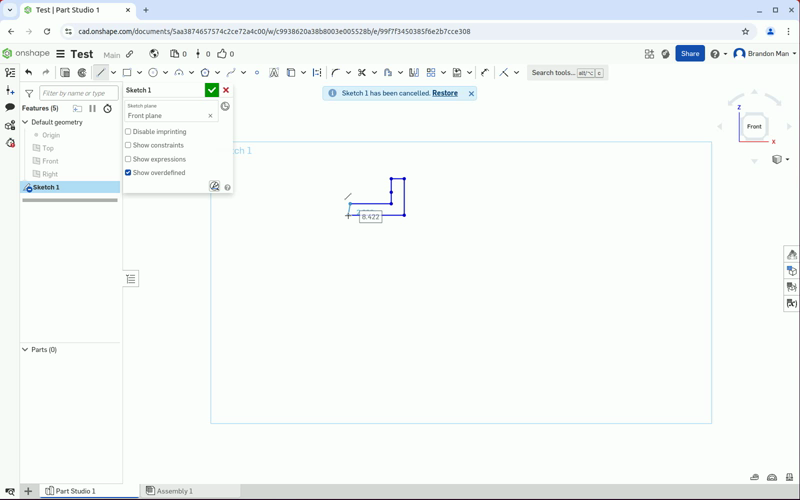
click(348, 215)
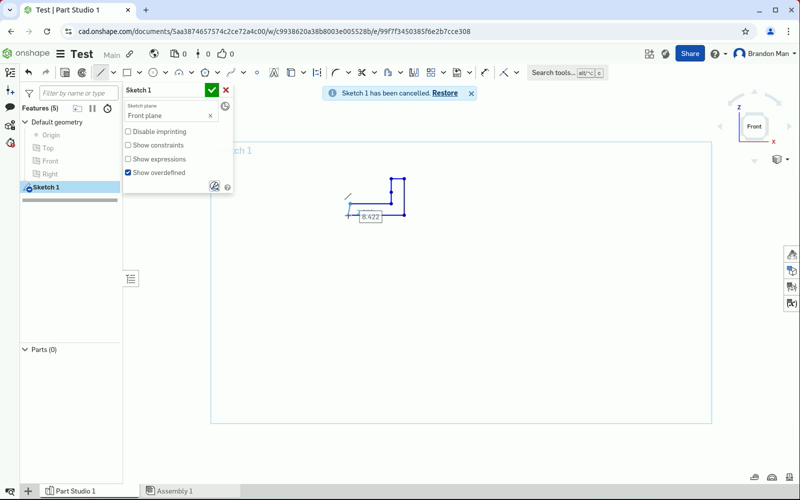
key(esc)
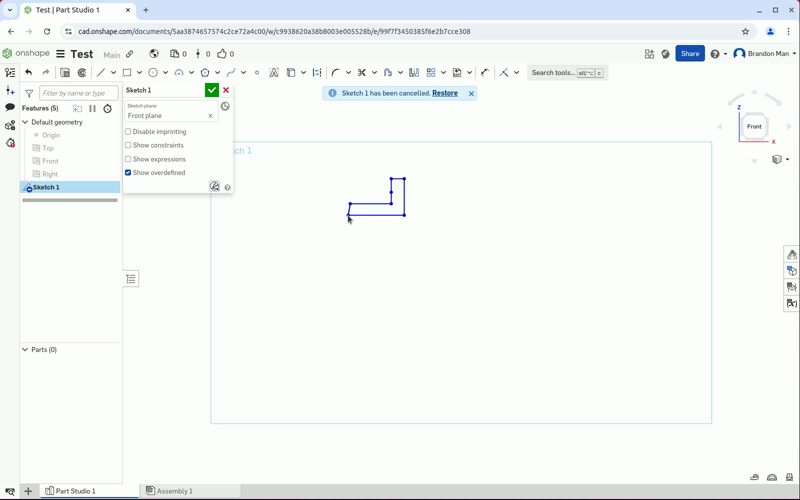
mouse_move(391, 193)
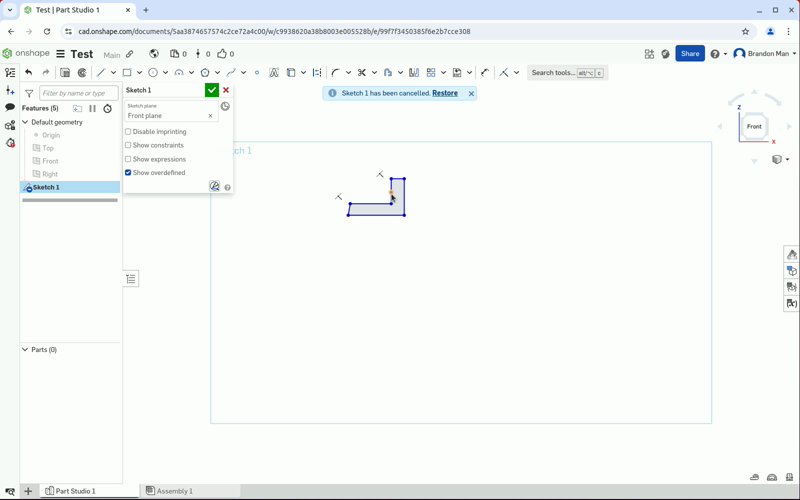
scroll(6)
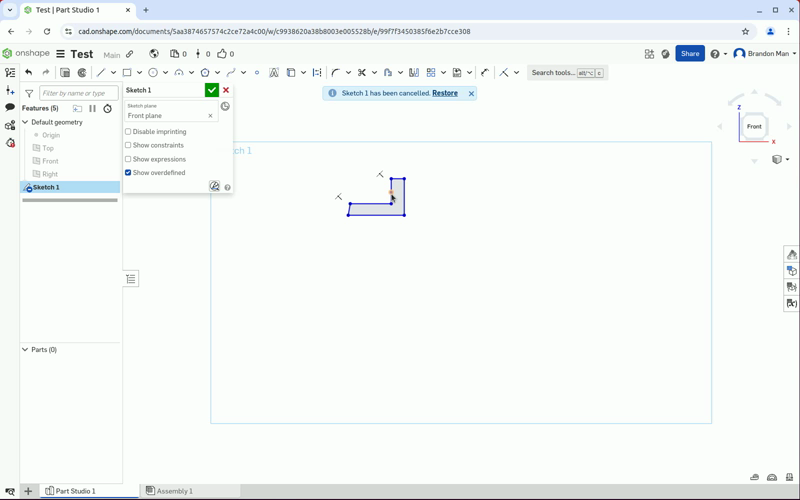
scroll(6)
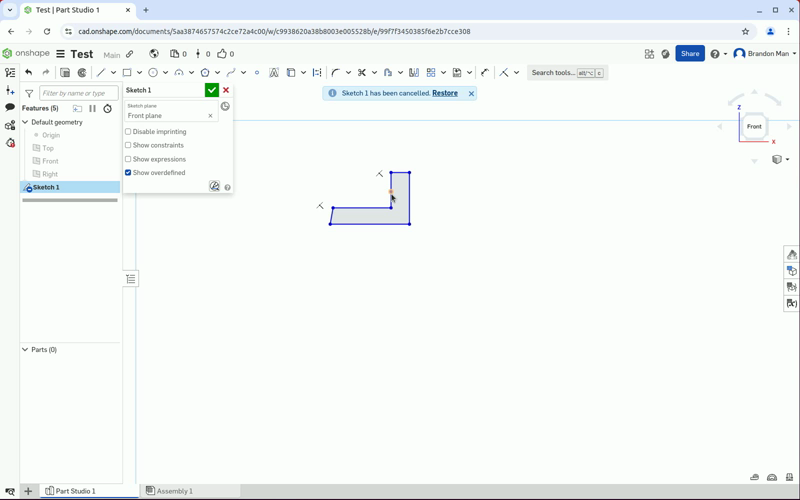
scroll(6)
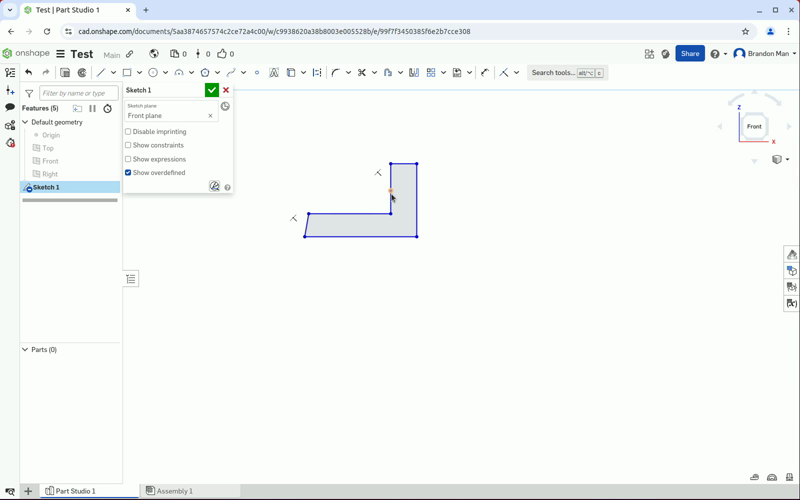
scroll(6)
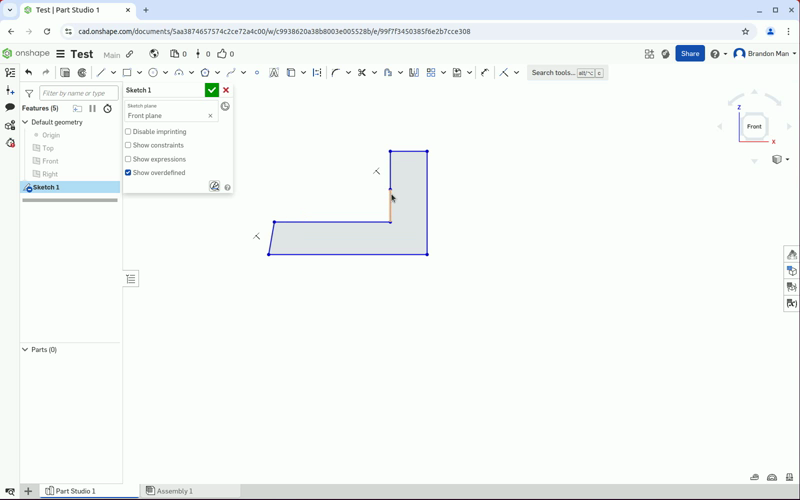
scroll(6)
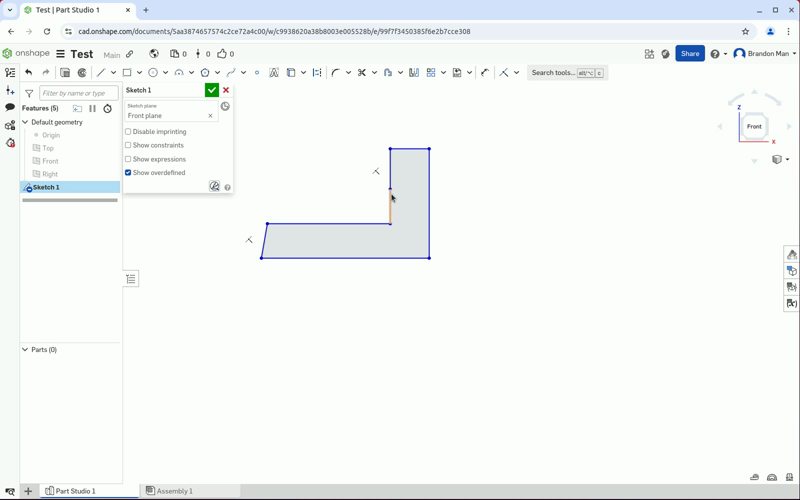
scroll(6)
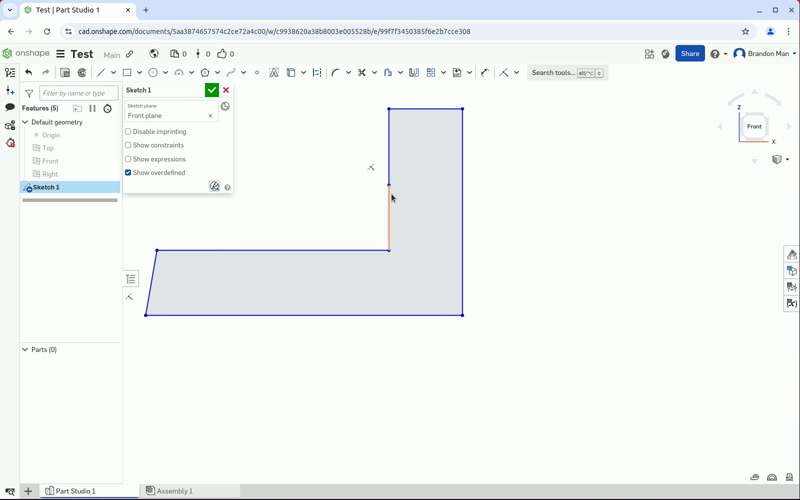
scroll(6)
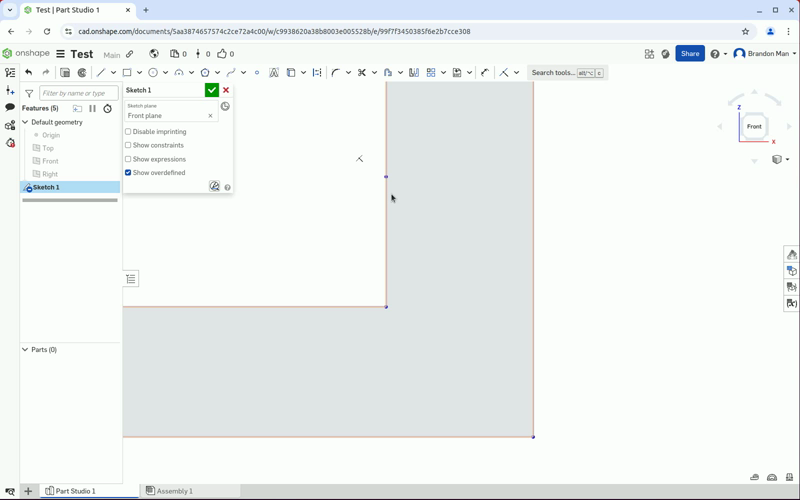
click(391, 193)
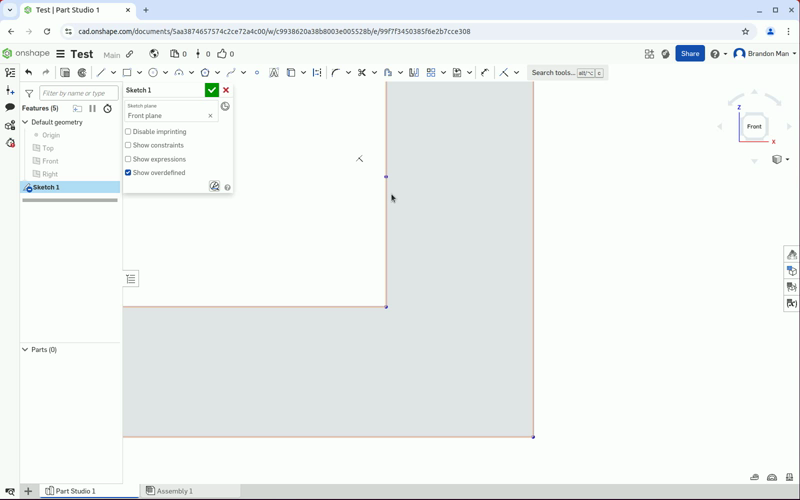
scroll(-6)
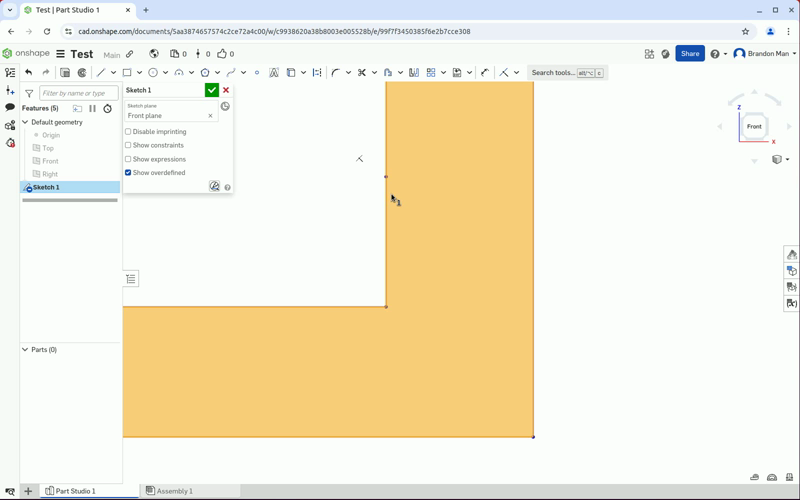
scroll(-6)
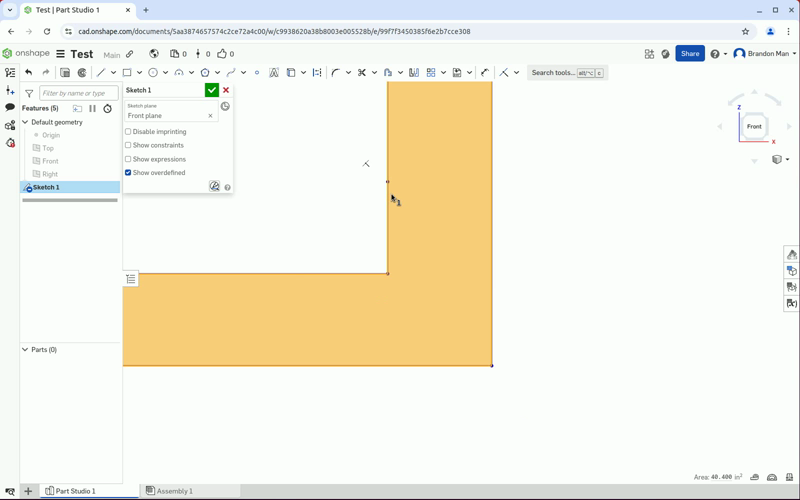
scroll(-6)
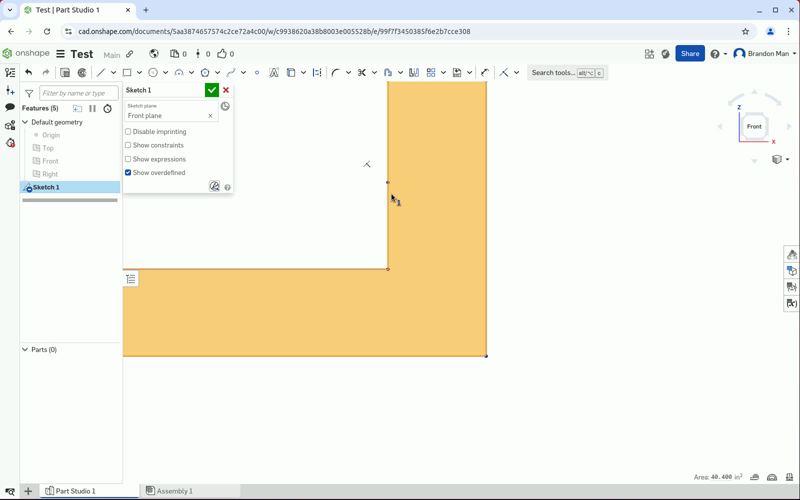
scroll(-6)
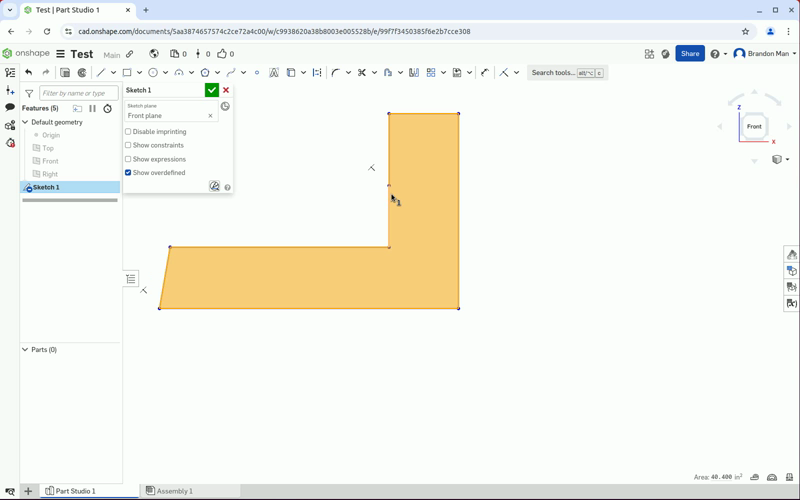
scroll(-6)
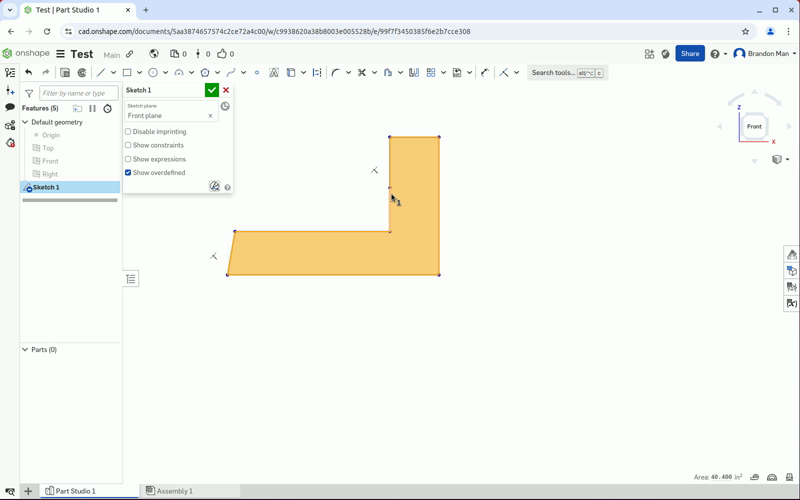
scroll(-6)
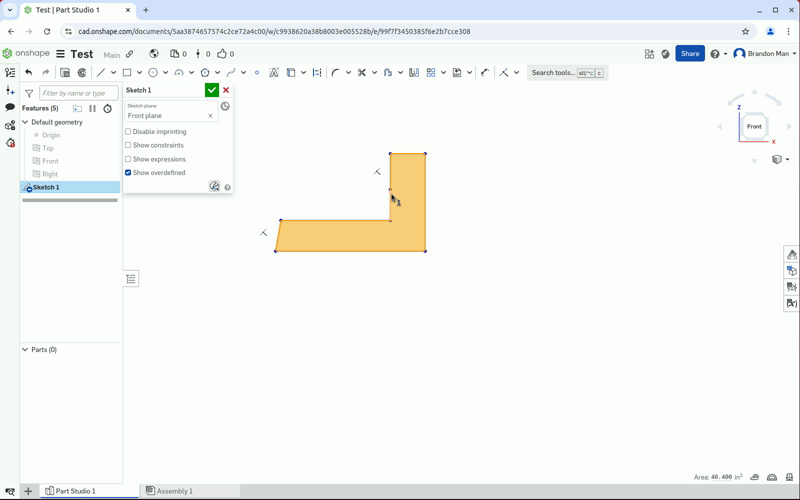
scroll(-6)
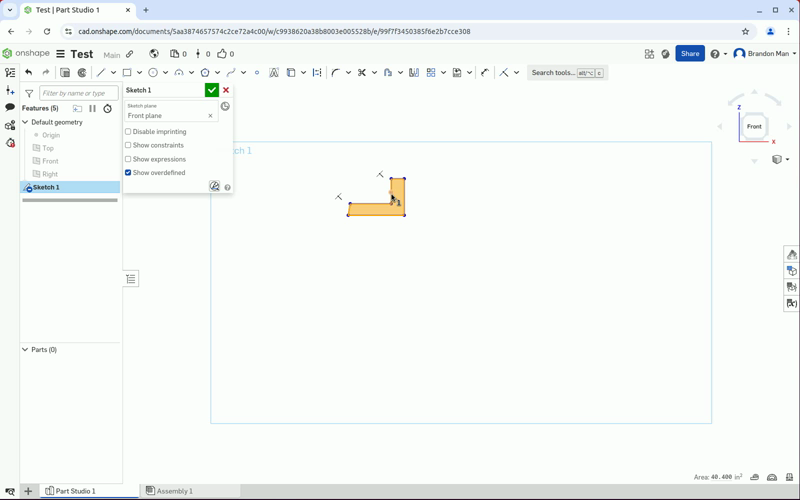
mouse_move(73, 352)
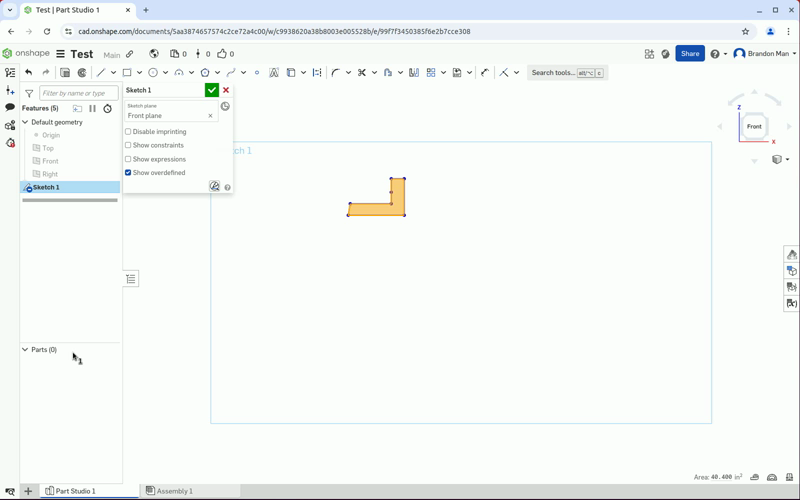
key(shift+y)
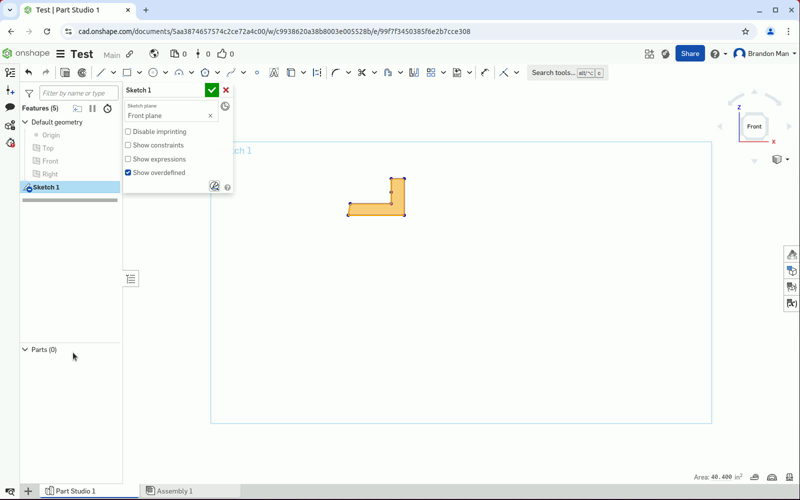
key(shift+e)
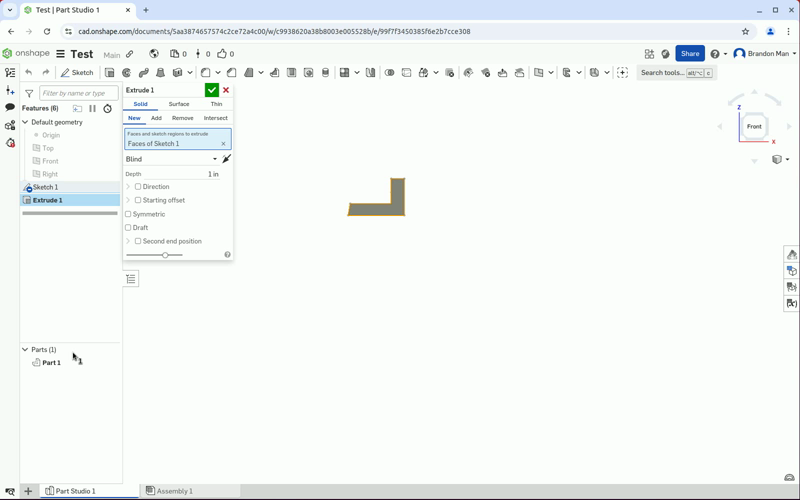
mouse_move(143, 106)
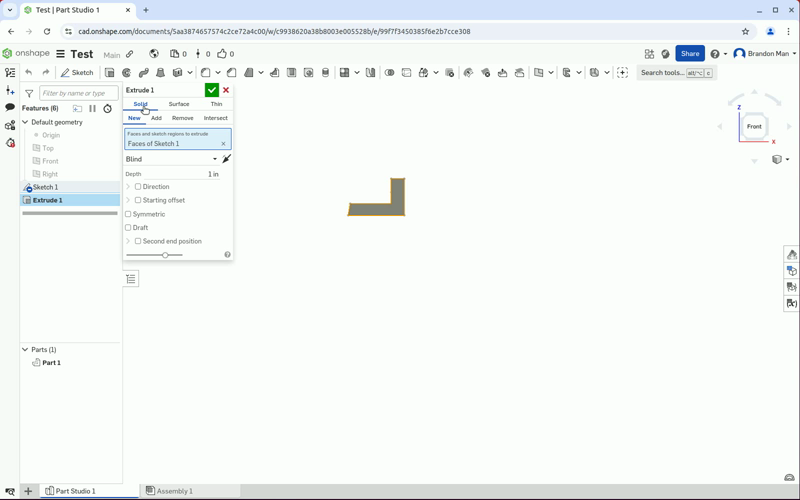
click(143, 106)
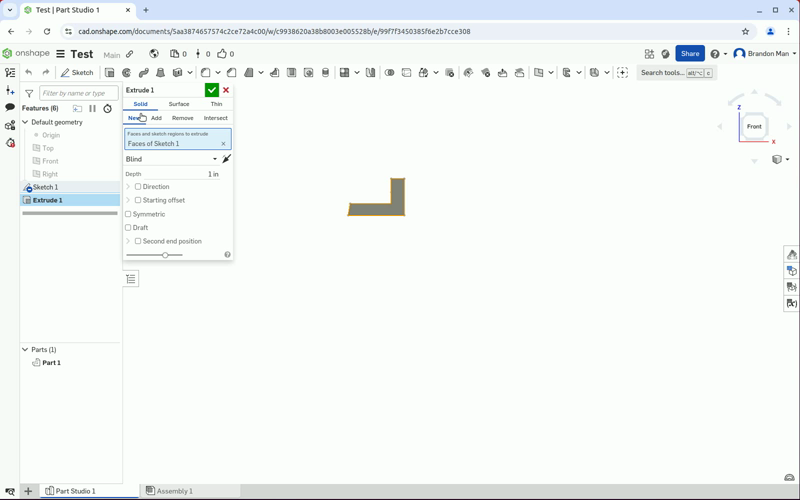
mouse_move(137, 120)
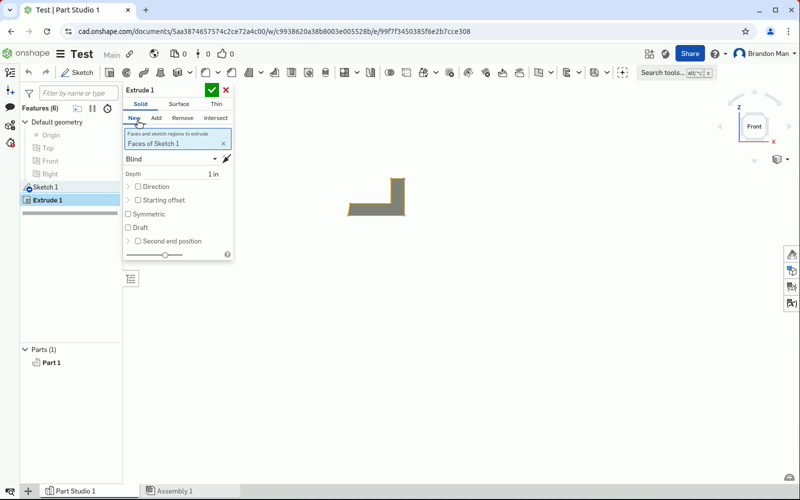
click(137, 120)
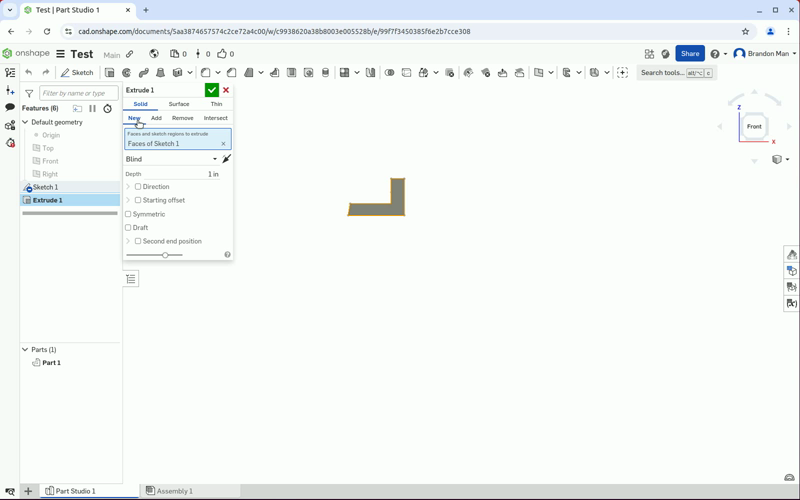
key(tab, 4)
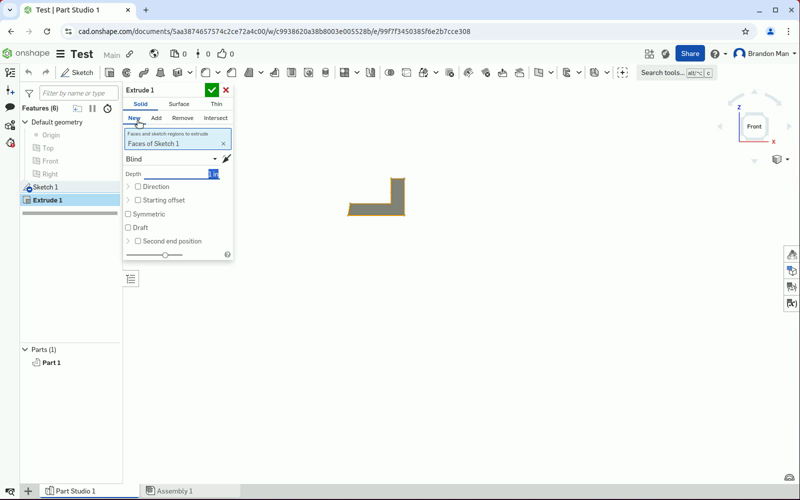
text(1.444)
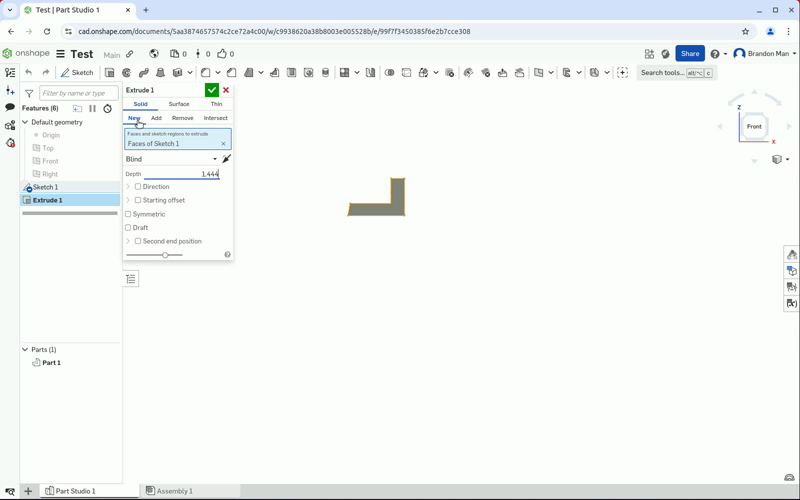
key(enter)
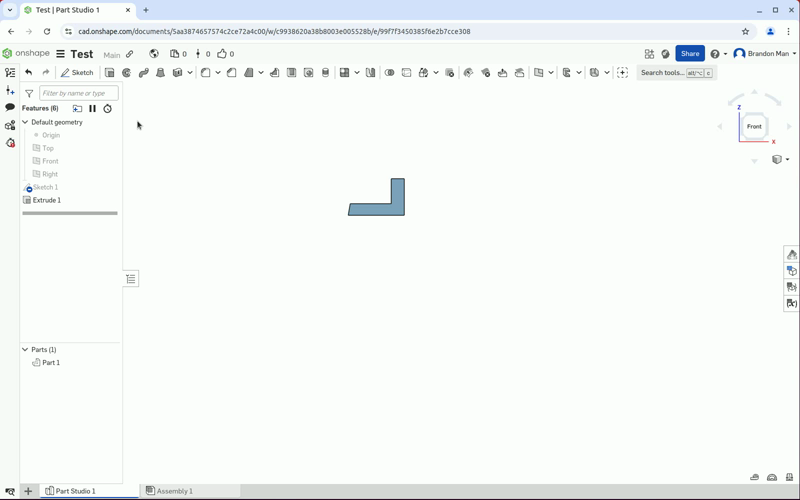
key(shift+h)
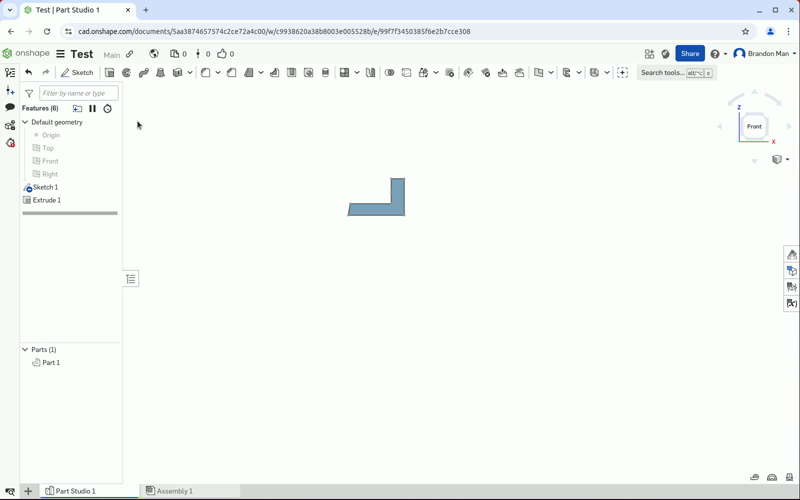
key(shift+h)
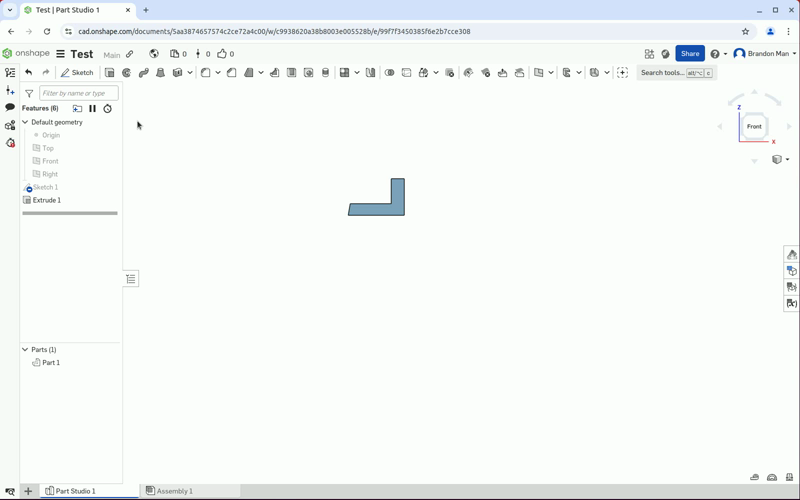
mouse_move(73, 189)
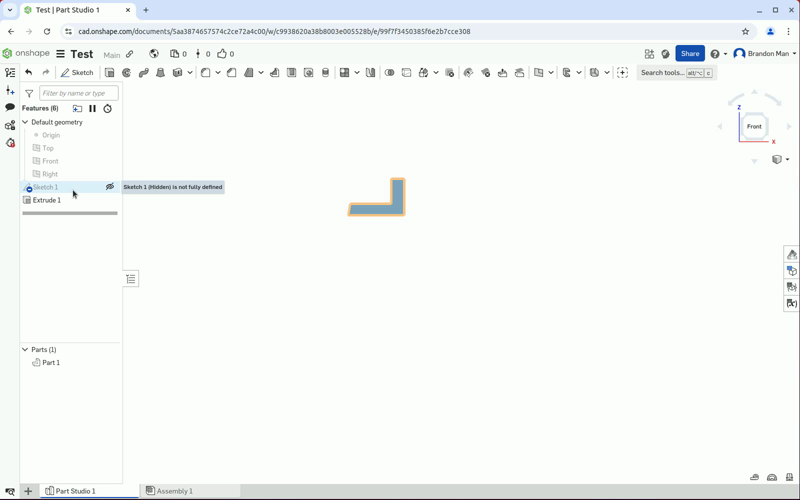
click(73, 189)
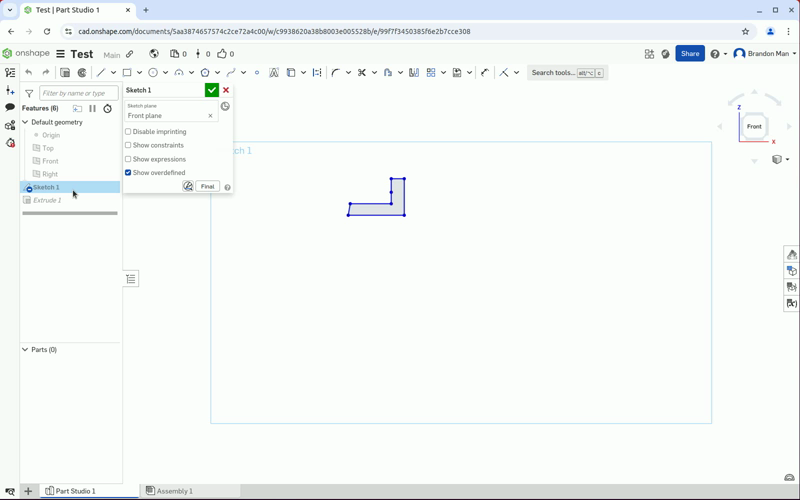
mouse_move(229, 92)
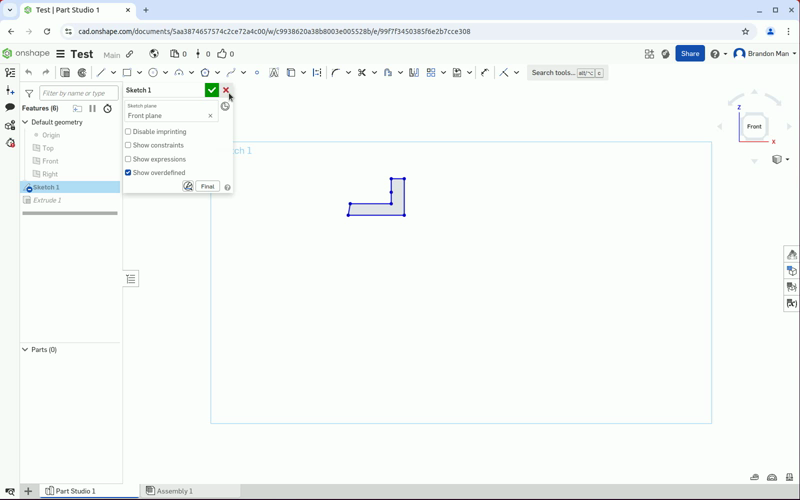
click(229, 92)
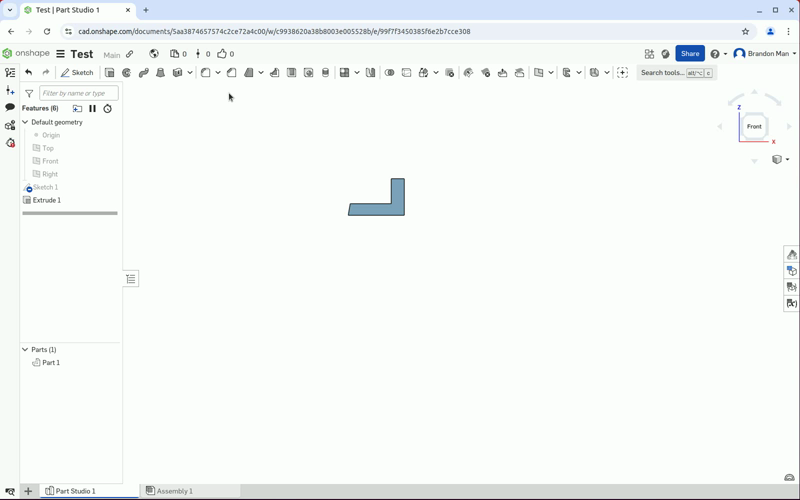
mouse_move(73, 352)
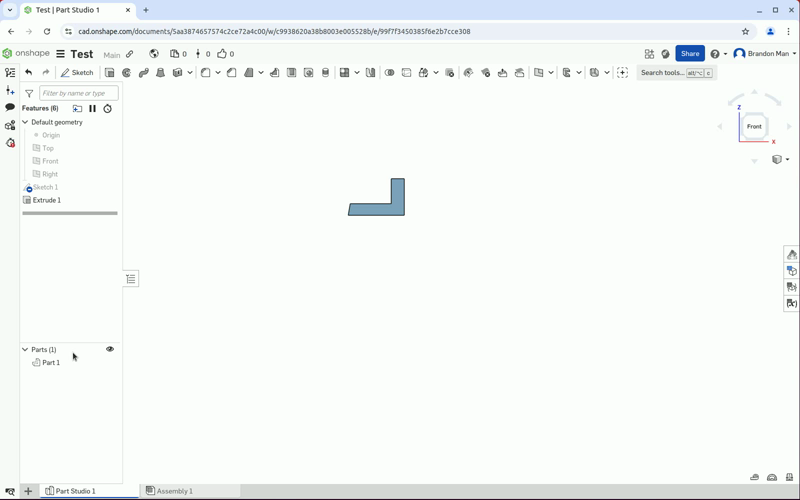
key(y)
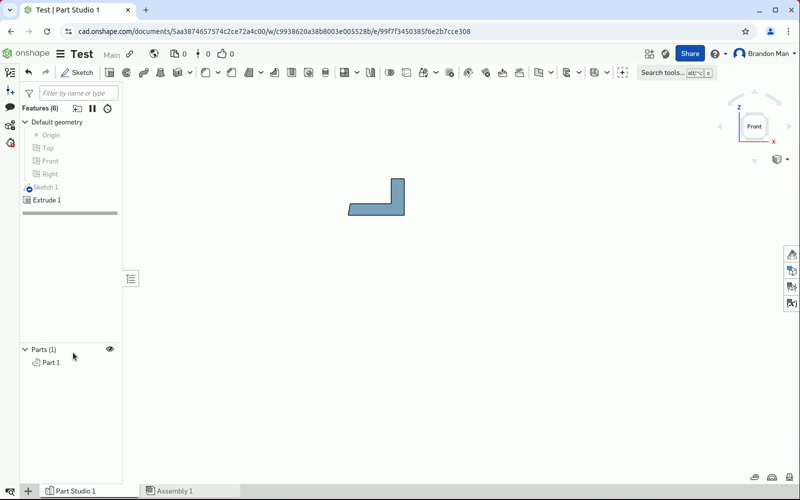
key(shift+p)
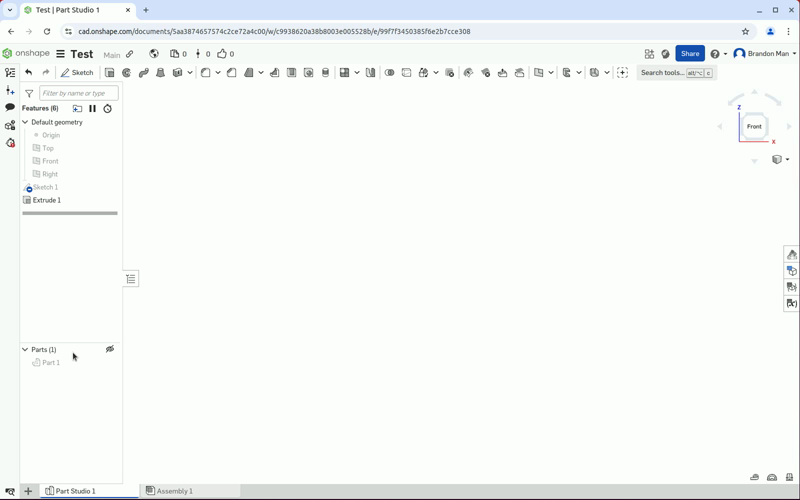
key(space)
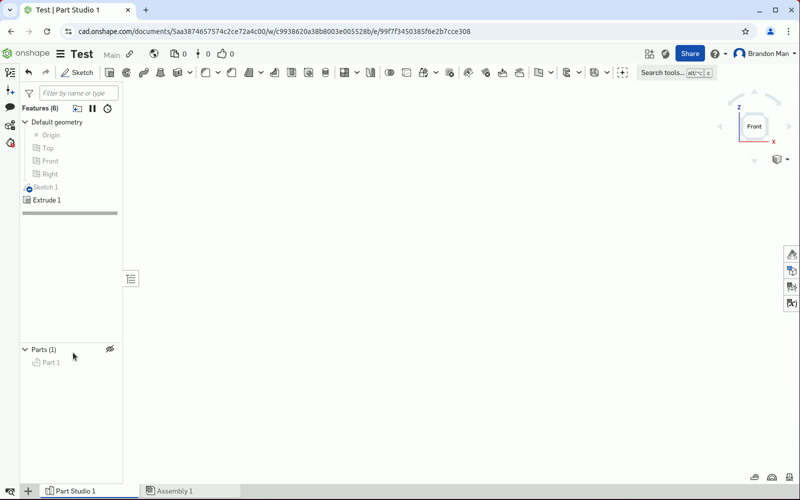
key_down(shift)
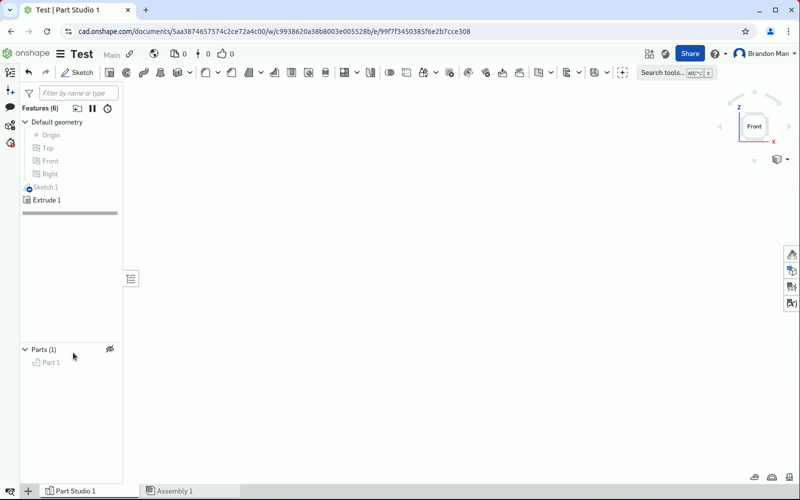
key(left)
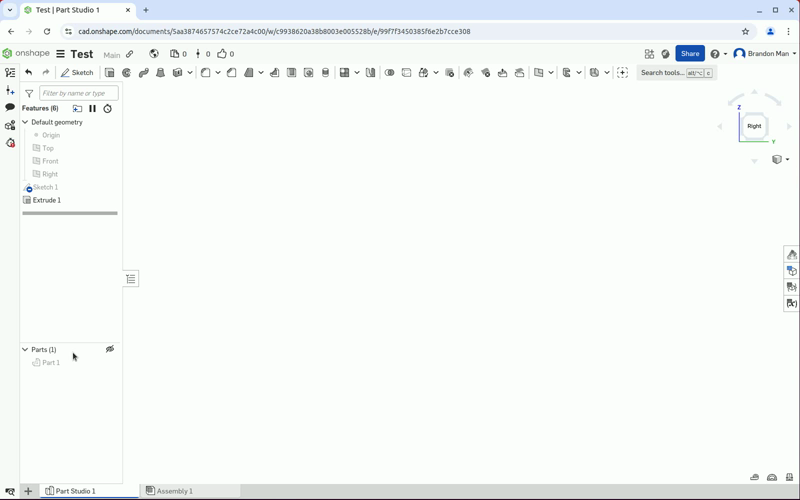
key_up(shift)
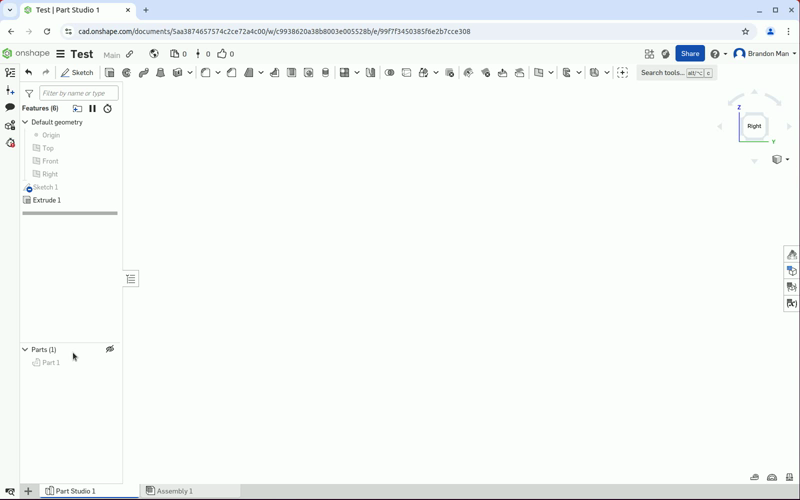
mouse_move(73, 352)
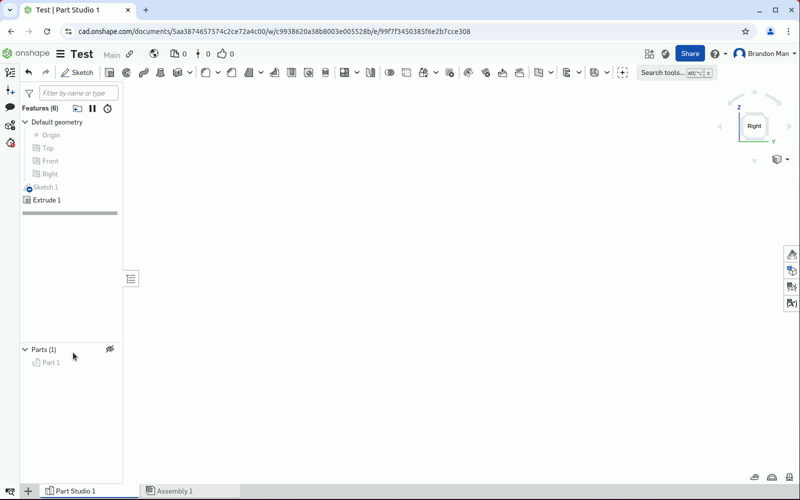
key(shift+y)
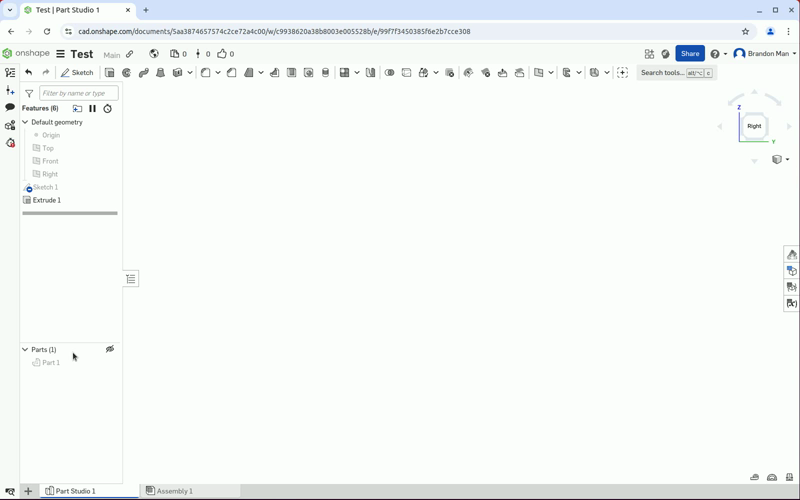
key(shift+s)
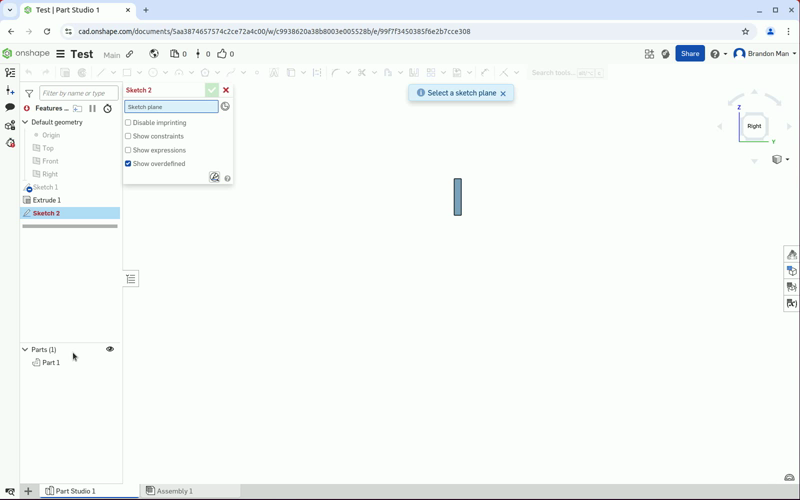
mouse_move(73, 176)
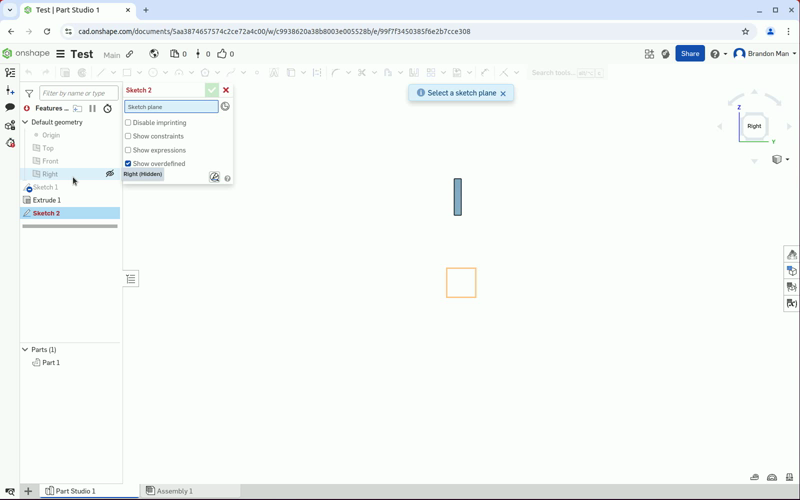
click(73, 176)
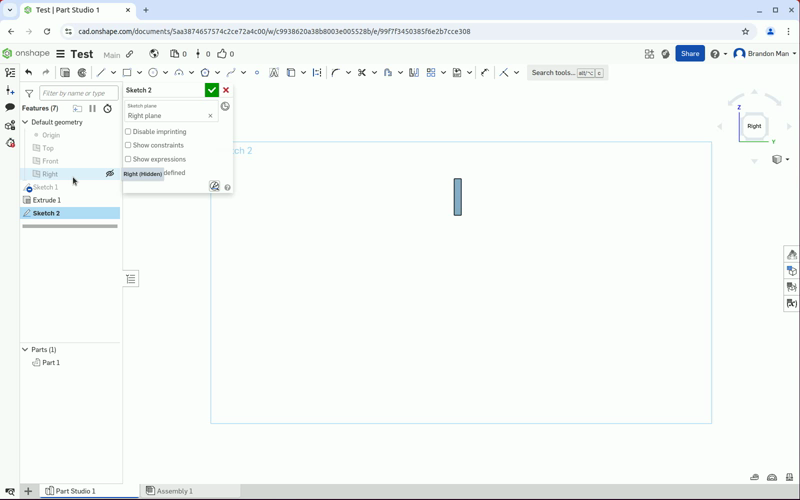
mouse_move(73, 352)
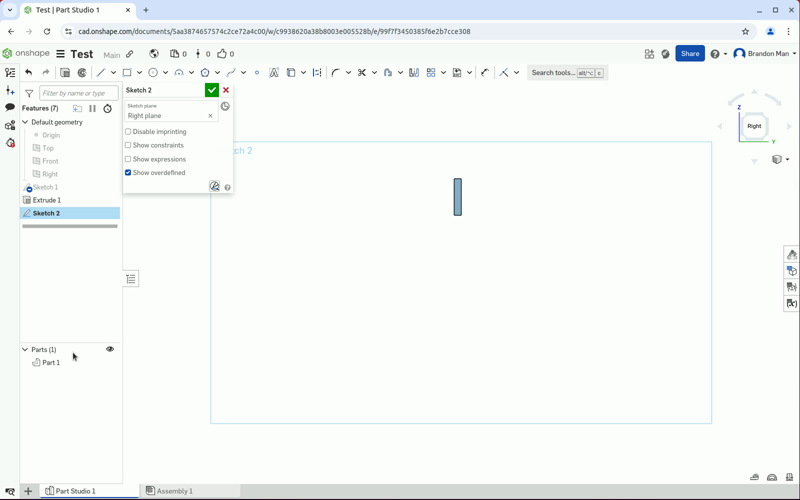
key(y)
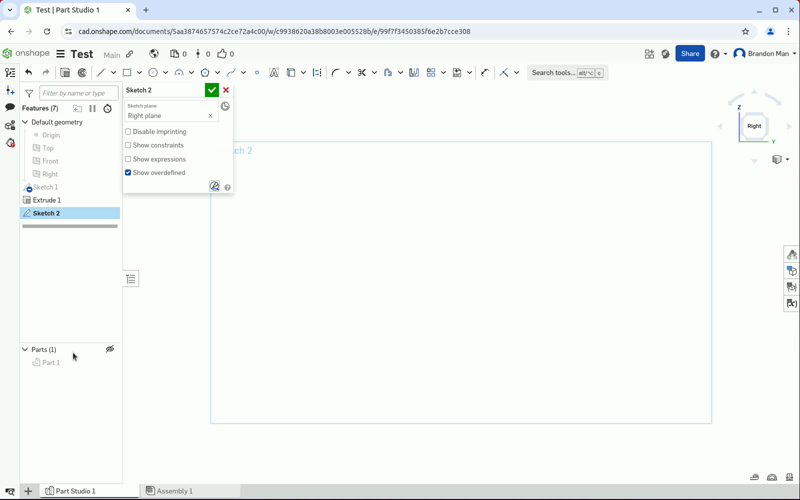
key(c)
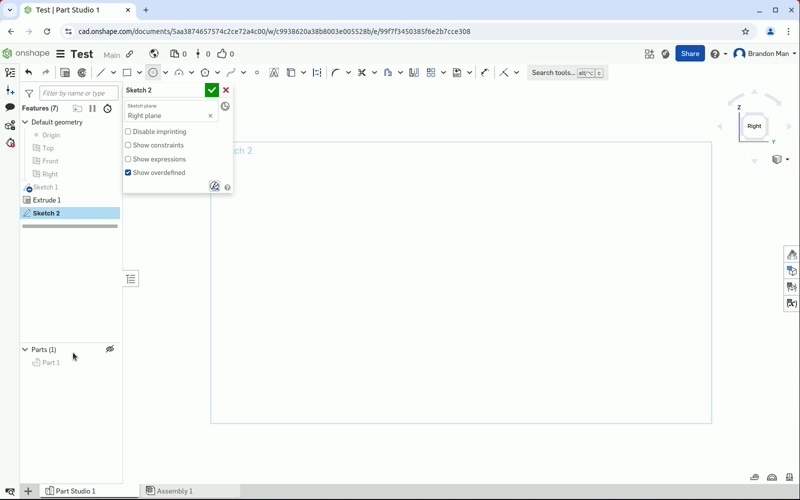
key_down(shift)
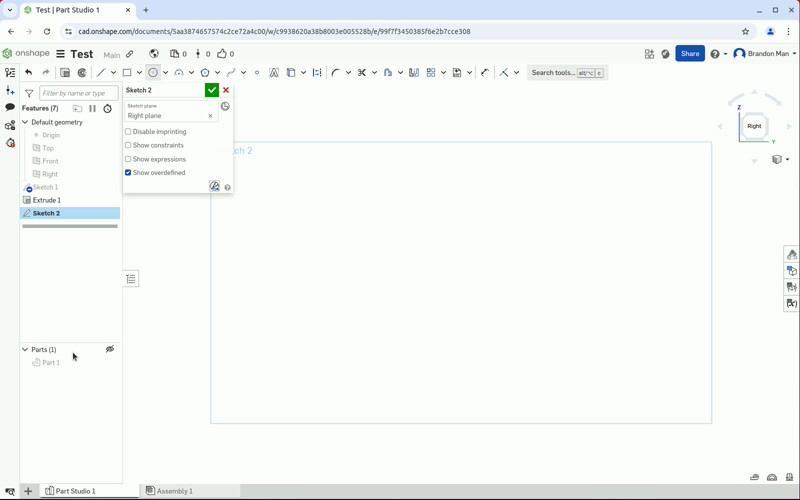
mouse_move(460, 144)
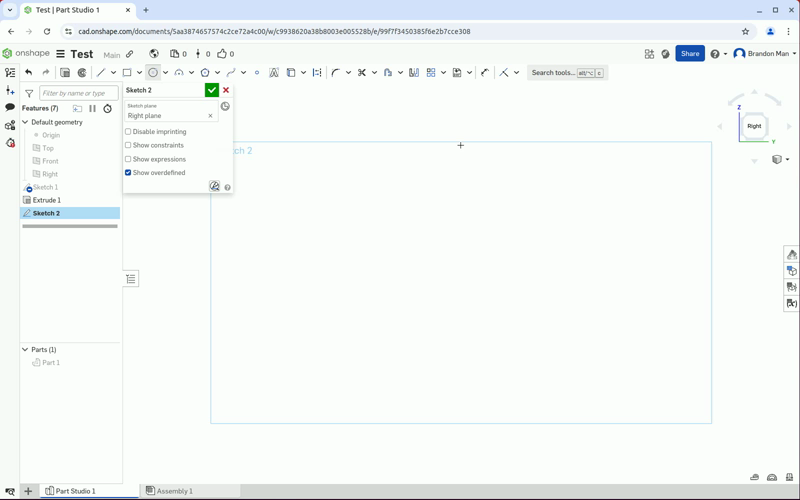
click(460, 144)
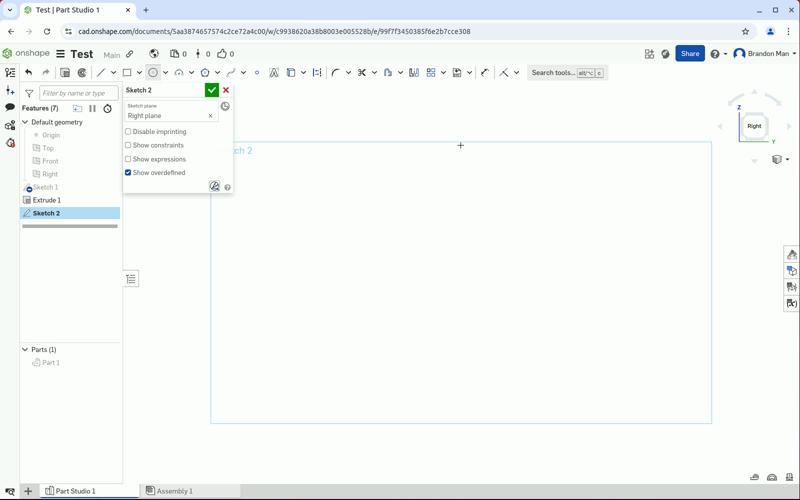
key_up(shift)
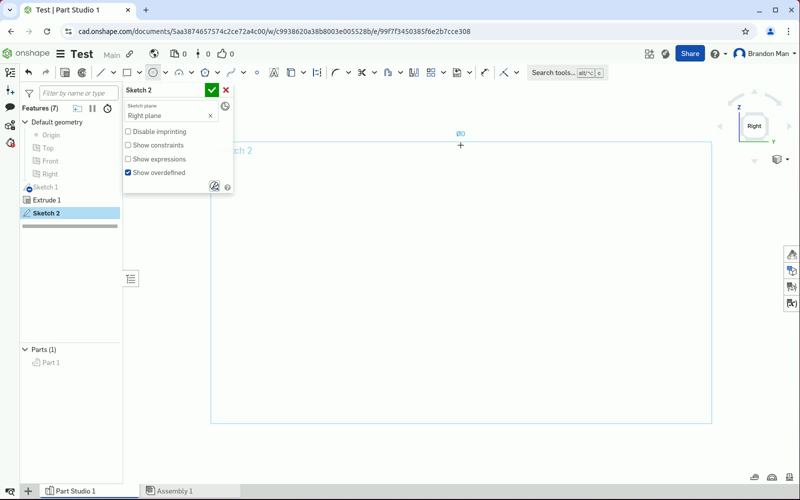
mouse_move(468, 144)
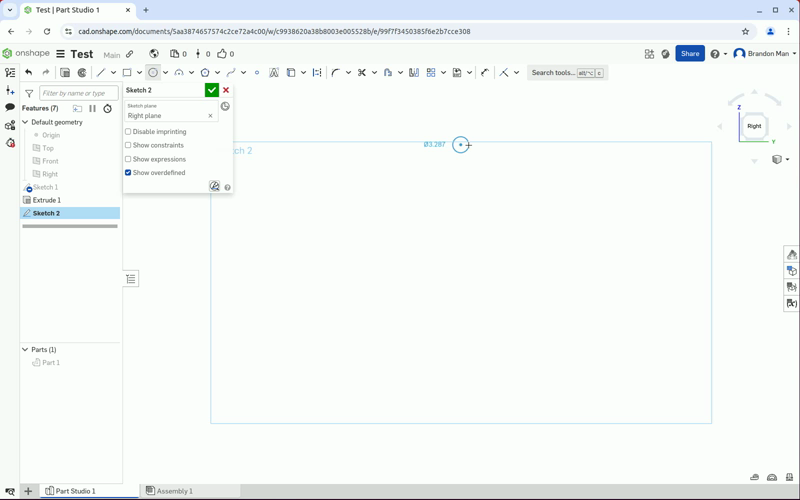
click(468, 144)
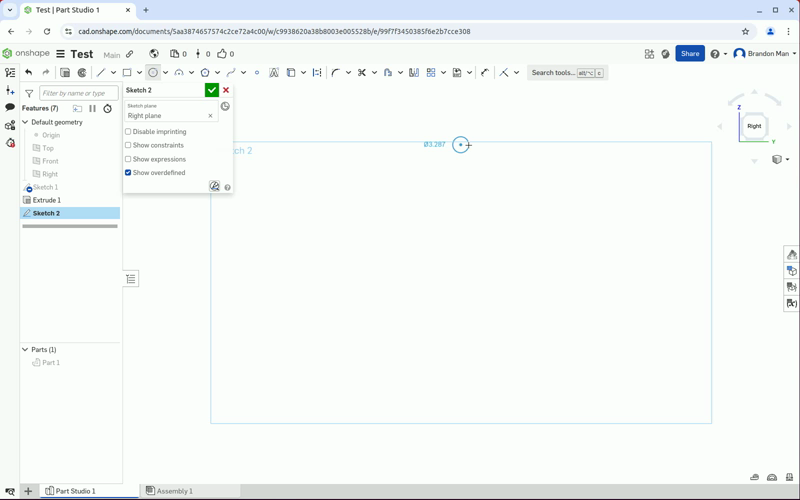
key(esc)
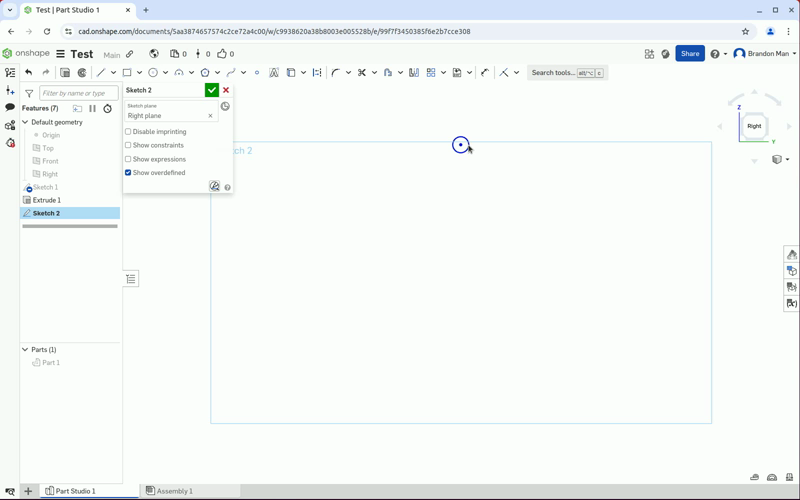
mouse_move(459, 151)
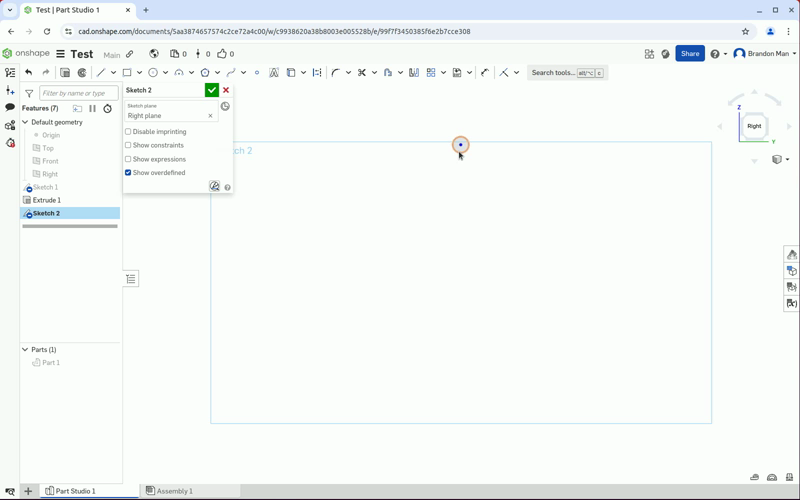
scroll(6)
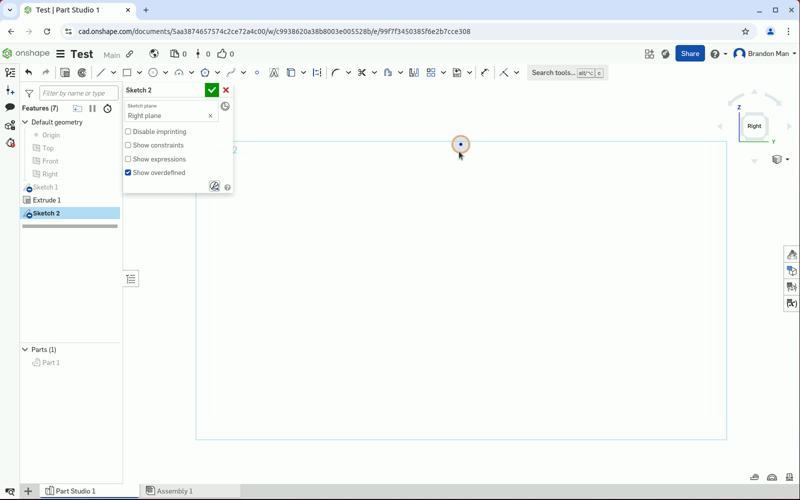
scroll(6)
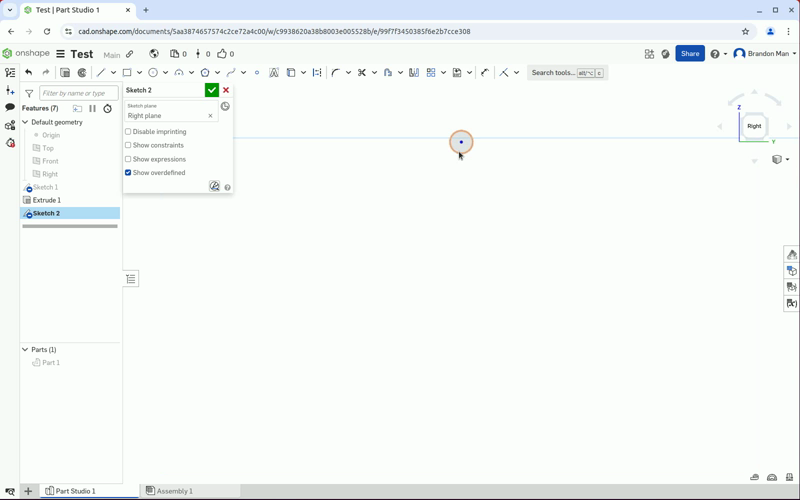
scroll(6)
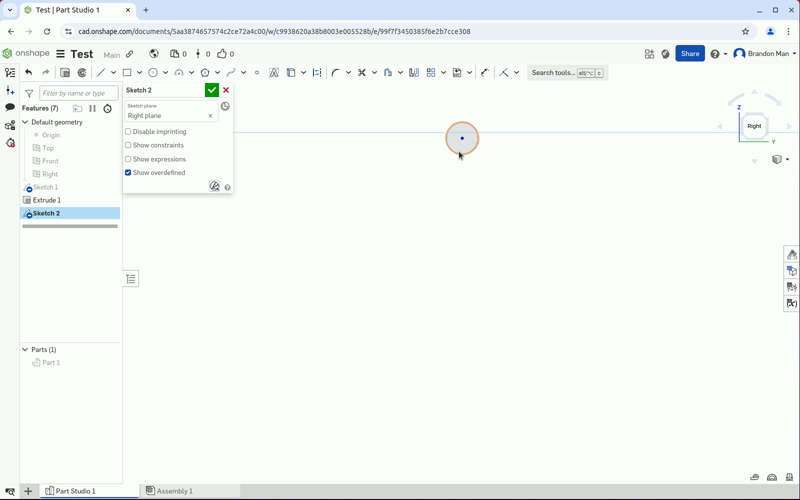
scroll(6)
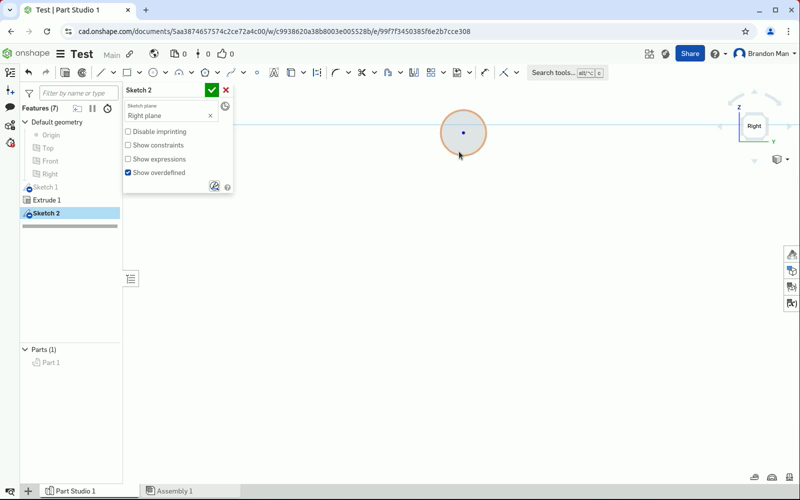
scroll(6)
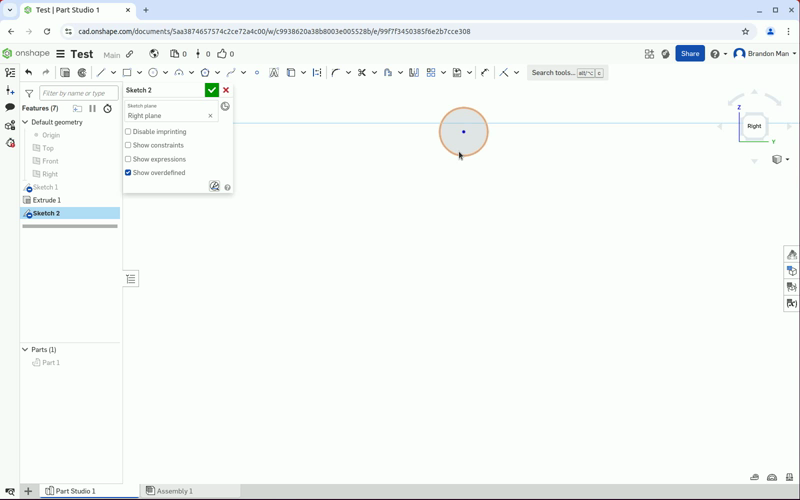
scroll(6)
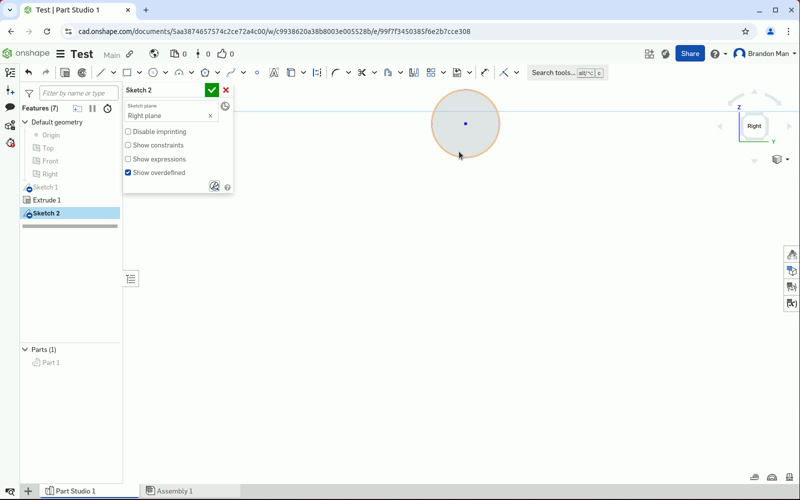
scroll(6)
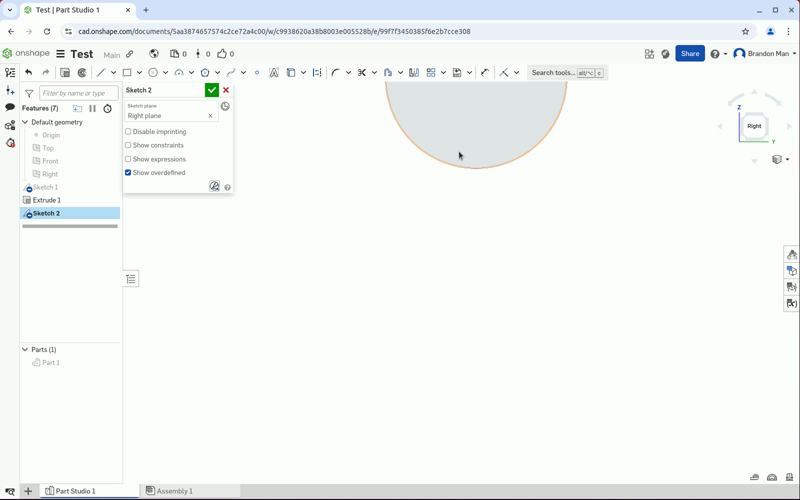
click(459, 151)
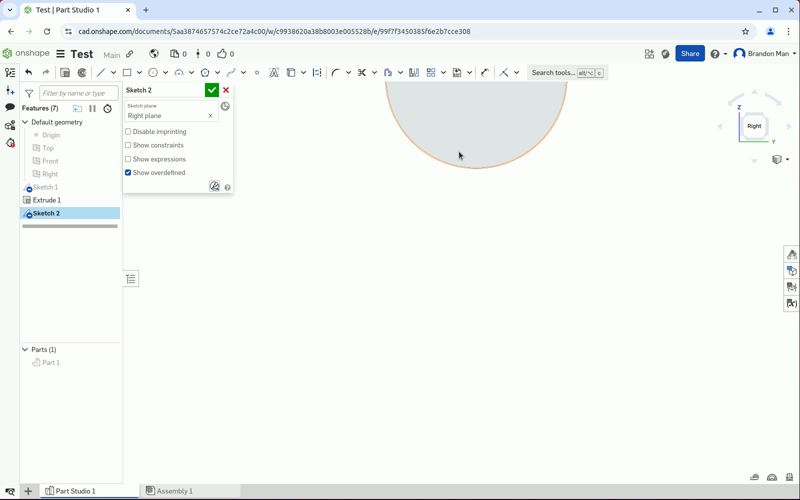
scroll(-6)
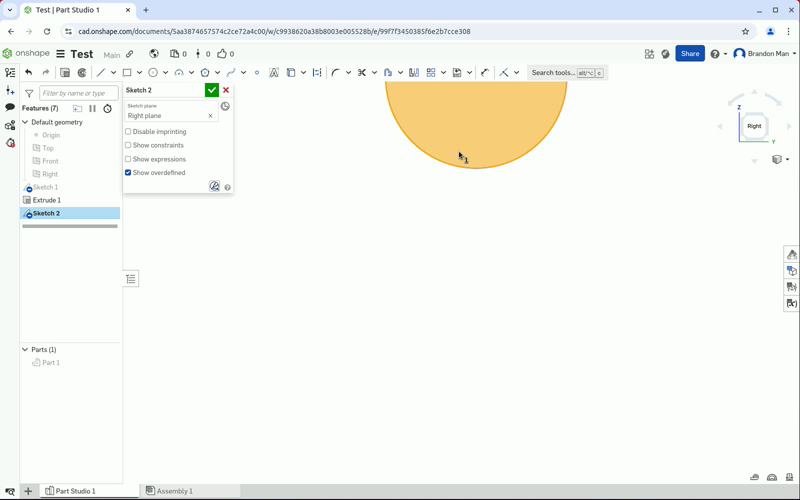
scroll(-6)
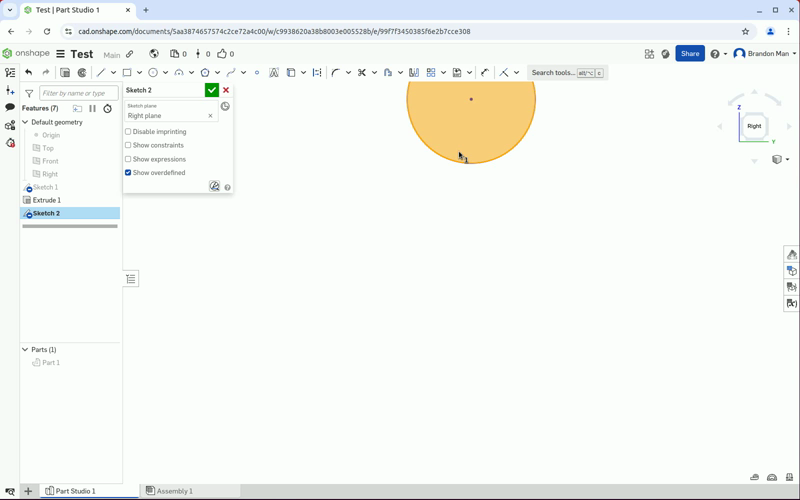
scroll(-6)
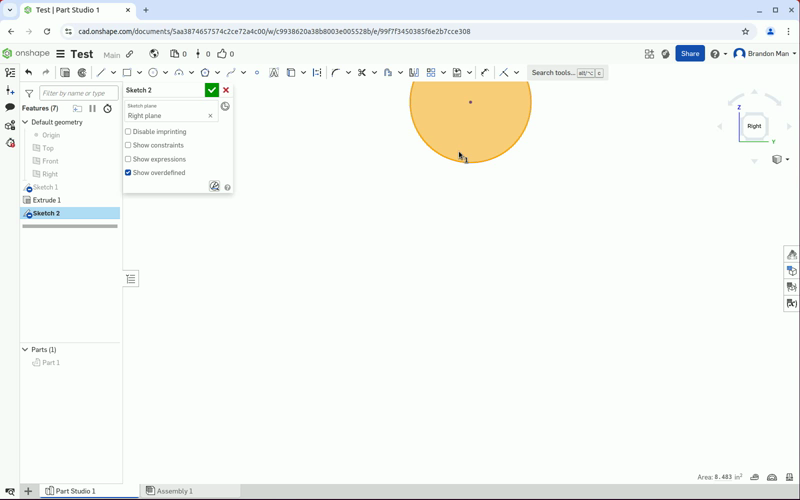
scroll(-6)
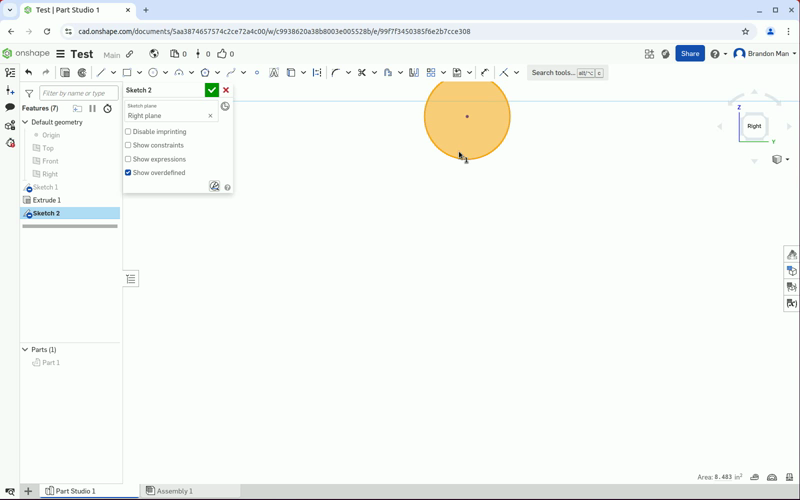
scroll(-6)
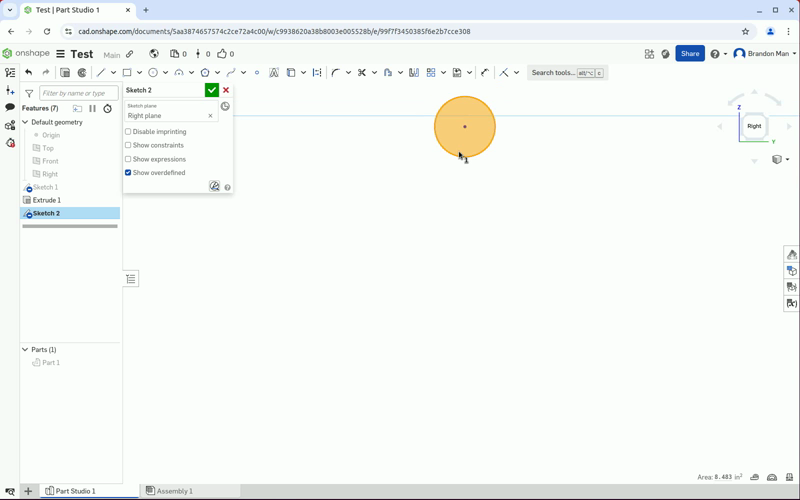
scroll(-6)
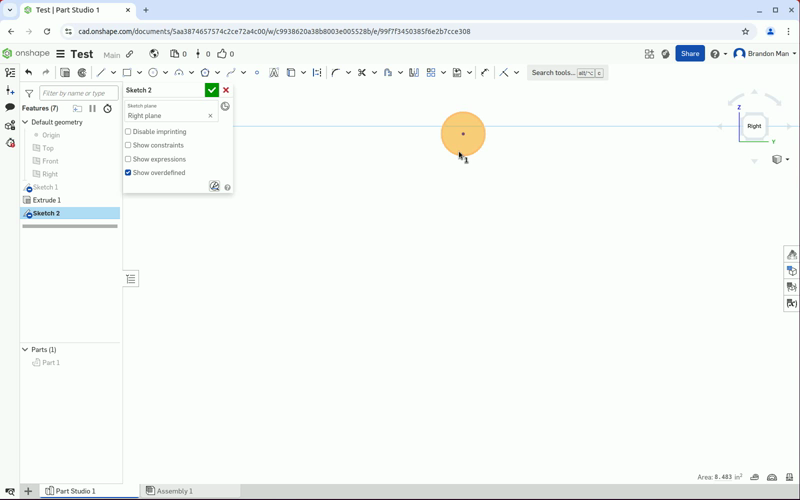
scroll(-6)
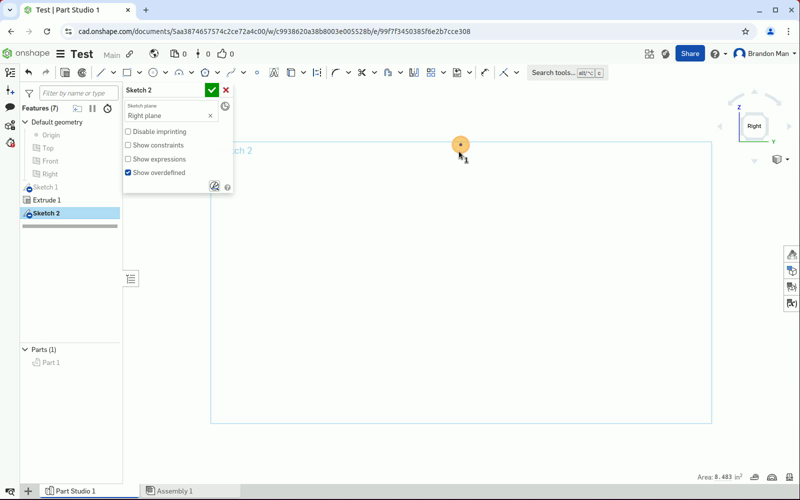
mouse_move(73, 352)
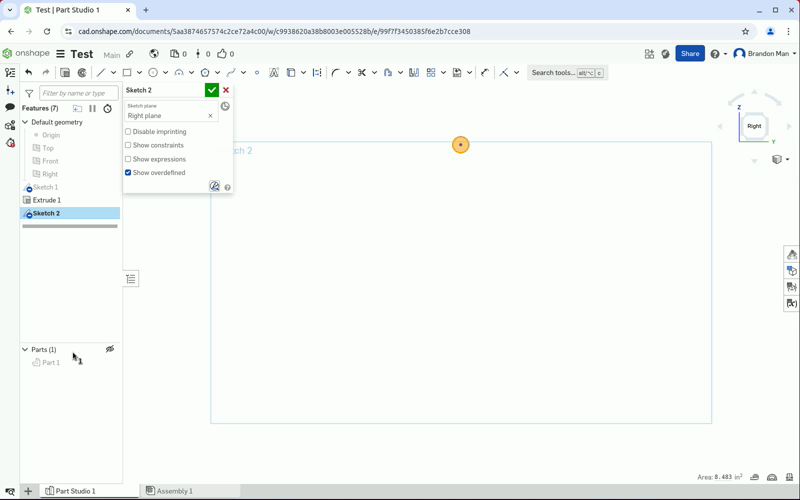
key(shift+y)
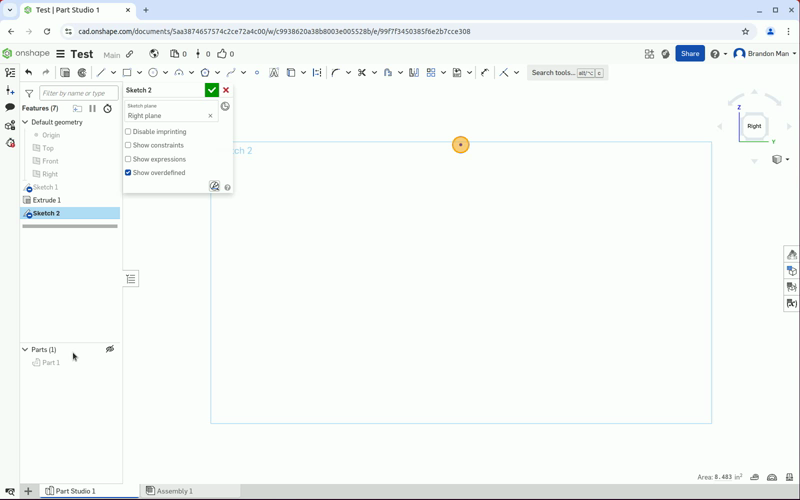
key(shift+e)
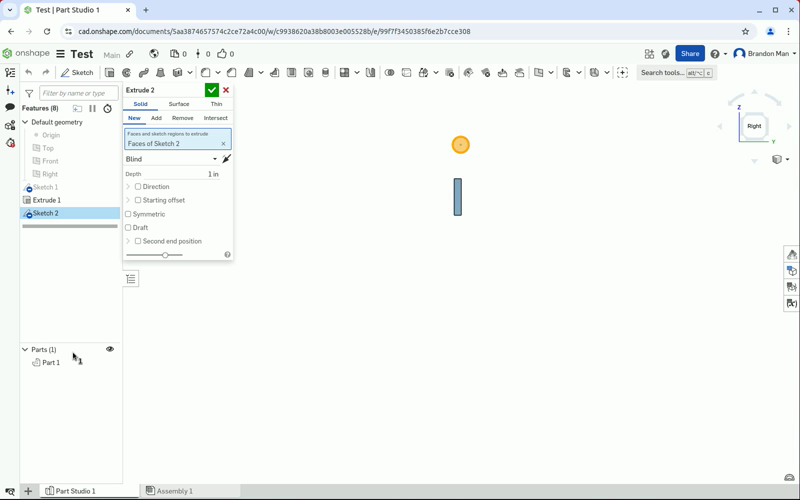
mouse_move(143, 106)
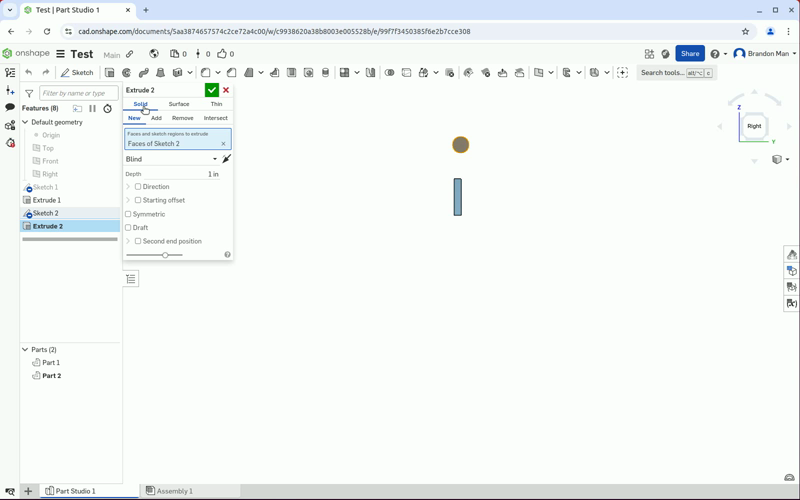
click(143, 106)
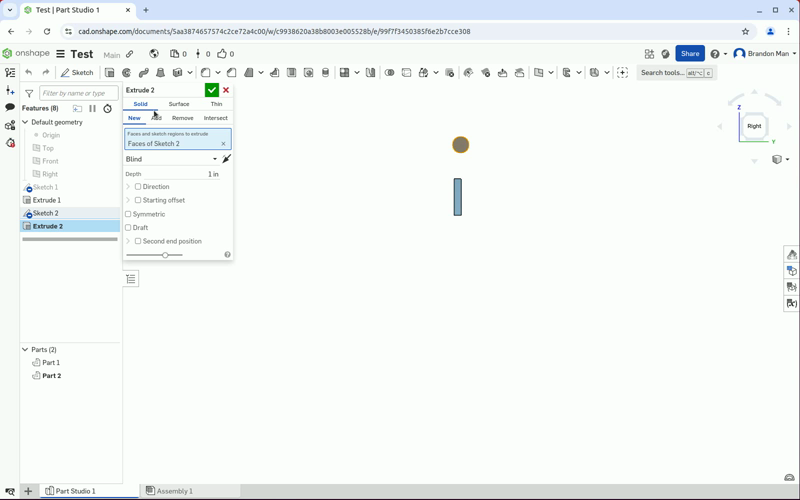
mouse_move(186, 120)
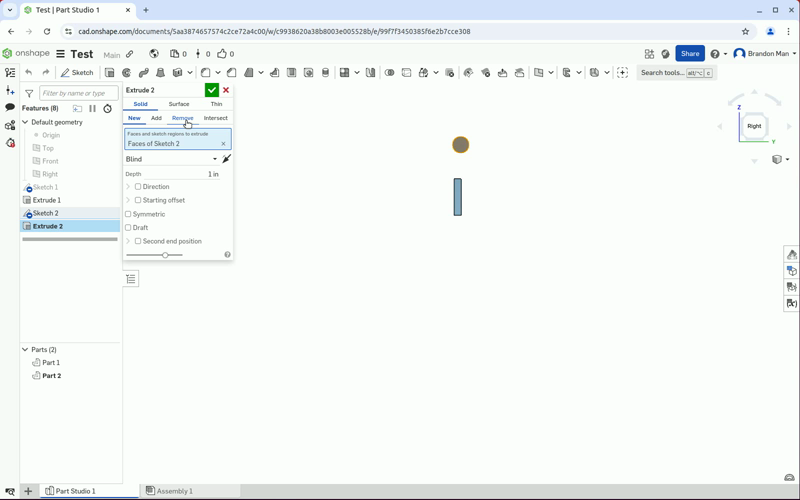
click(186, 120)
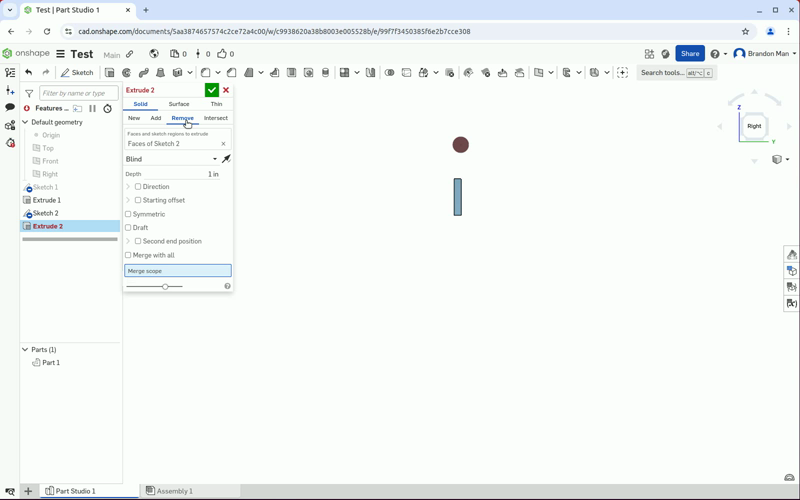
key(tab, 4)
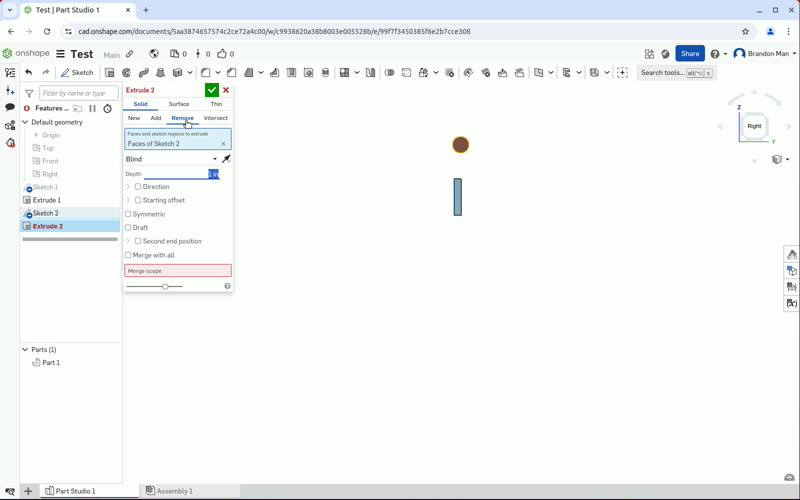
text(1.444)
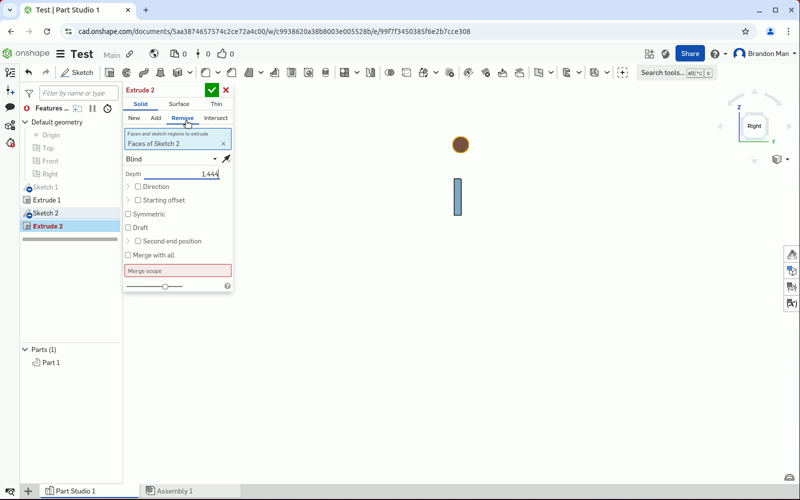
key(tab, 6)
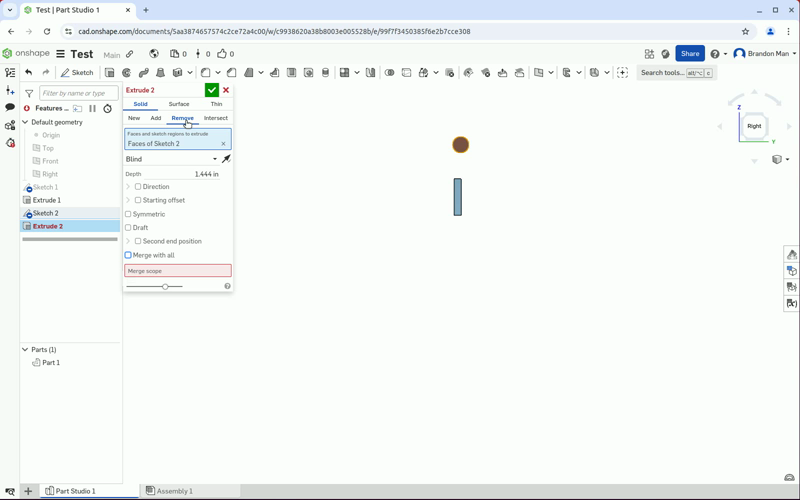
key(space)
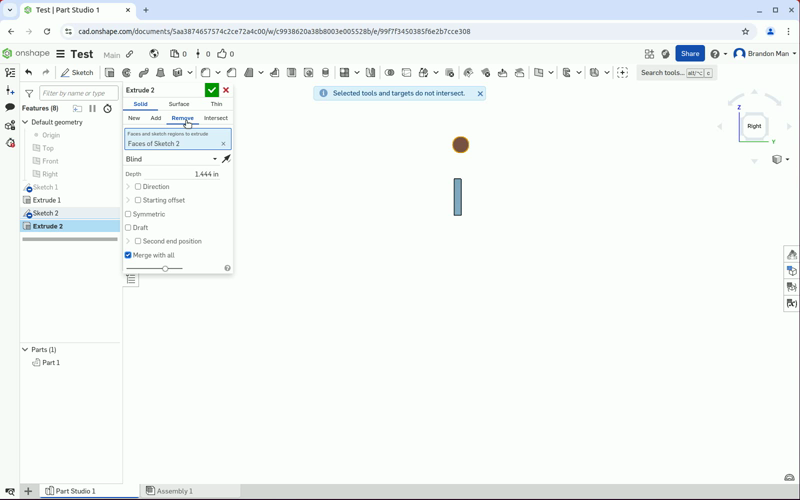
key(enter)
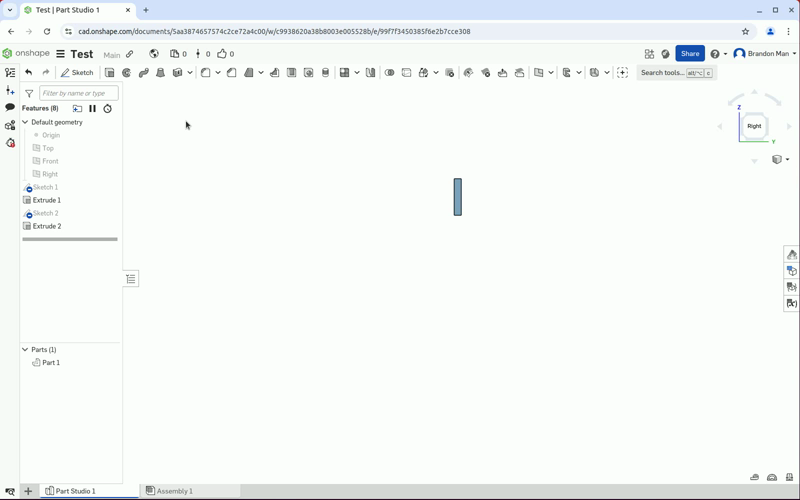
key(shift+h)
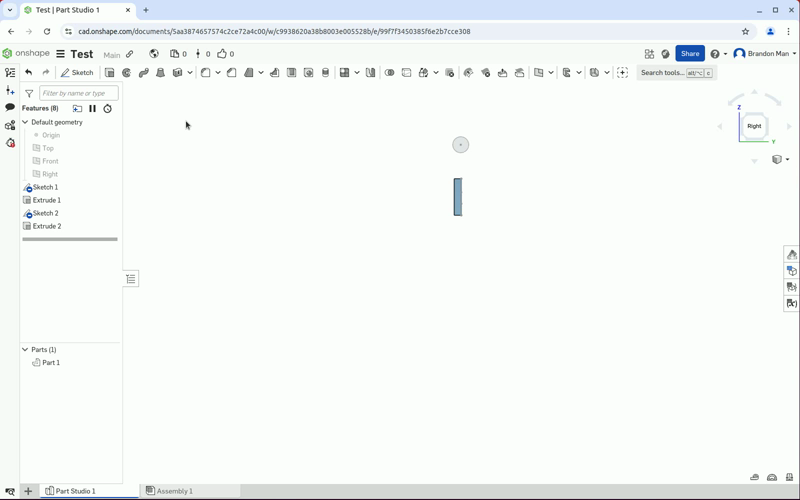
key(shift+h)
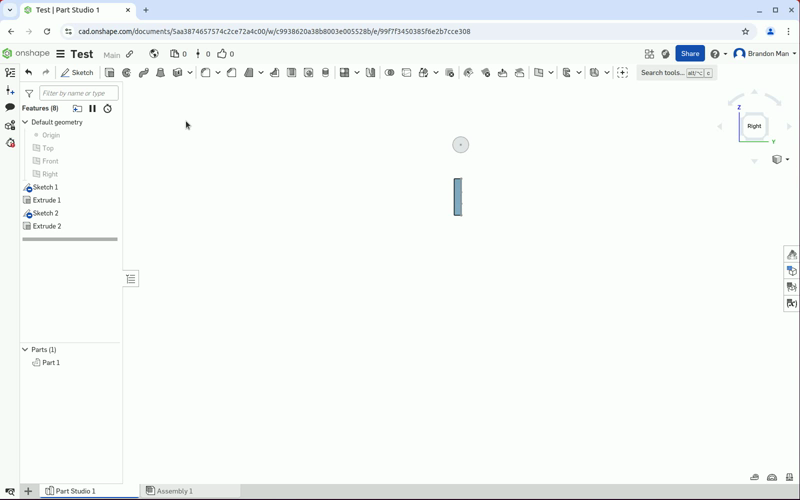
key(shift+7)
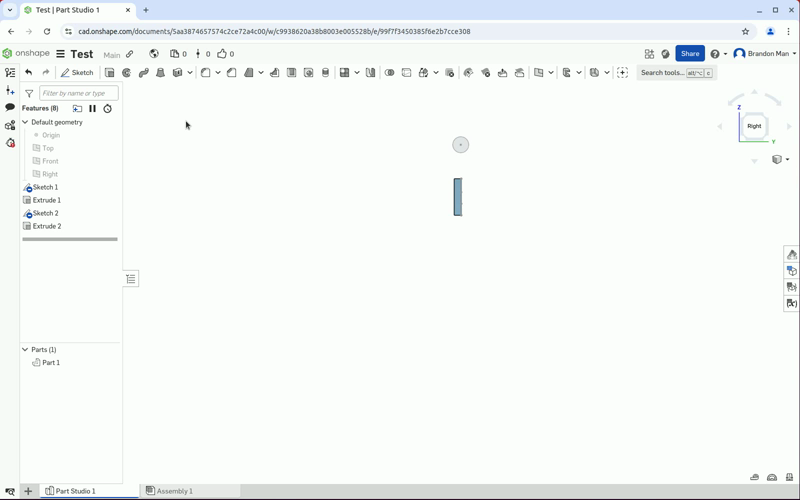
key(right, 2)
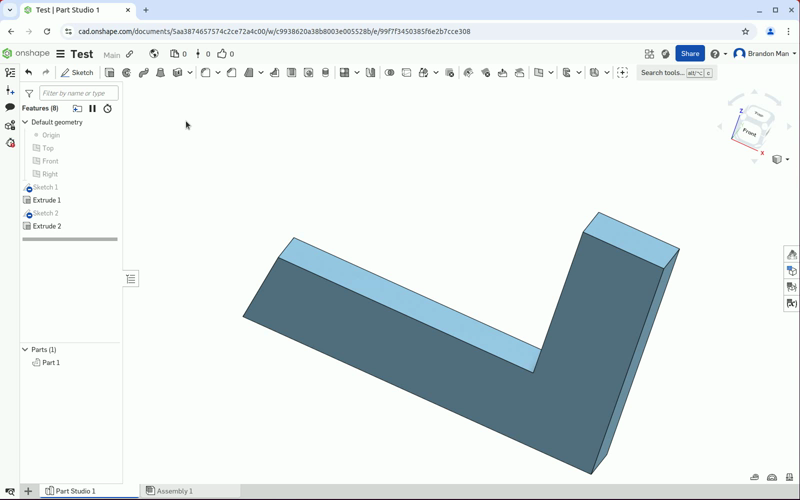
key(down, 2)
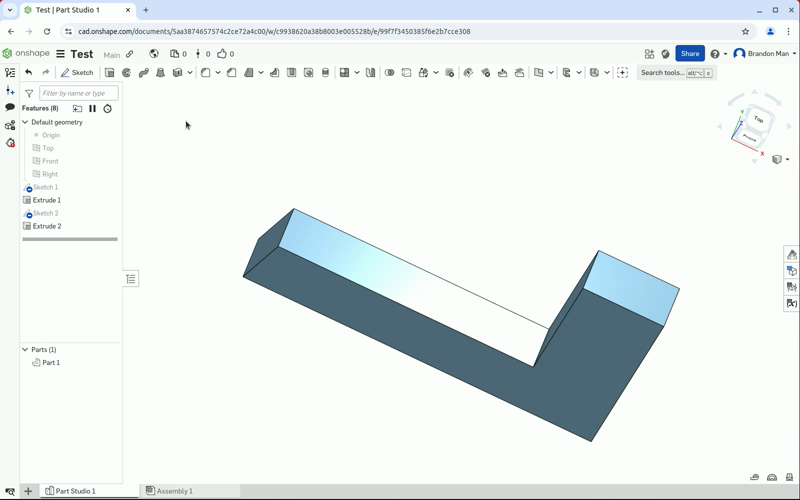
key(up, 2)
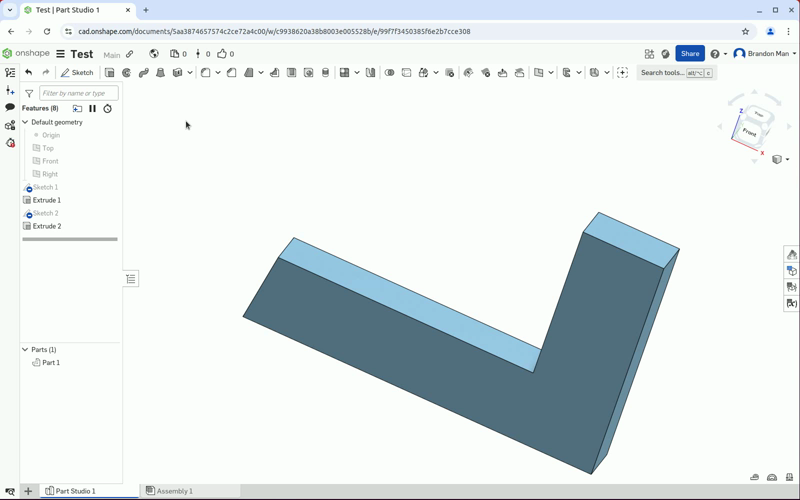
key(left, 2)
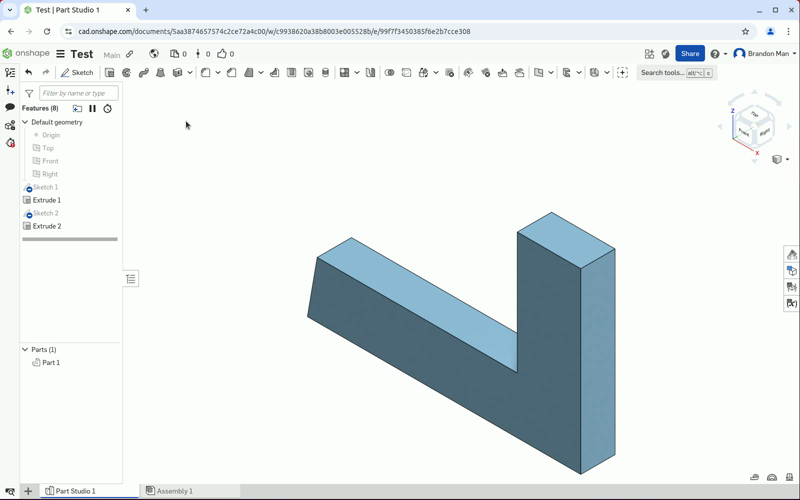
mouse_move(73, 189)
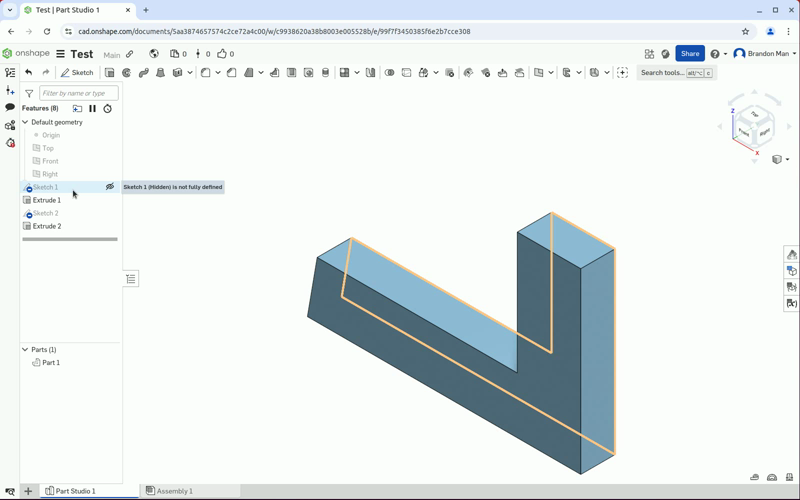
click(73, 189)